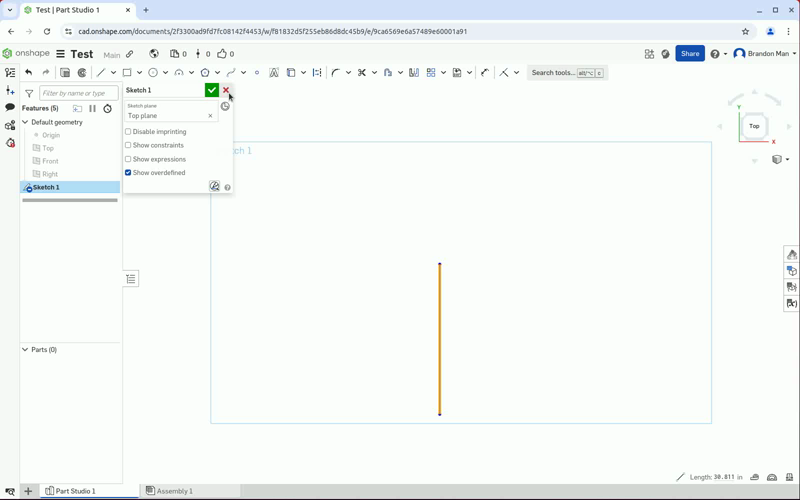
key(shift+h)
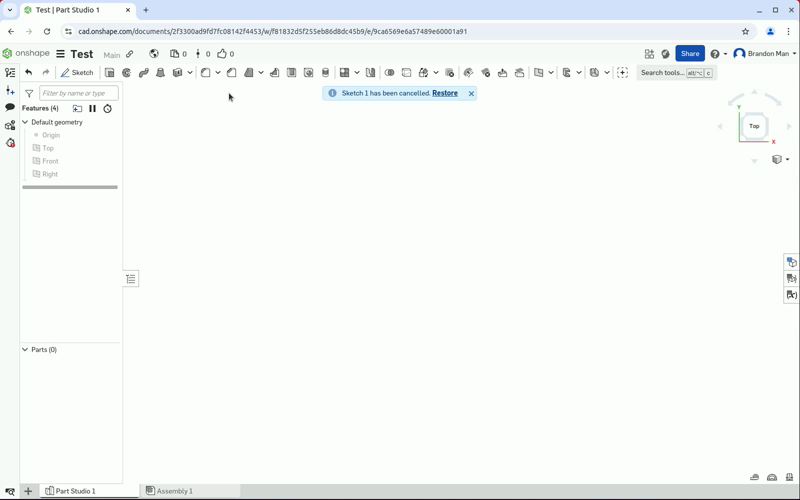
mouse_move(73, 352)
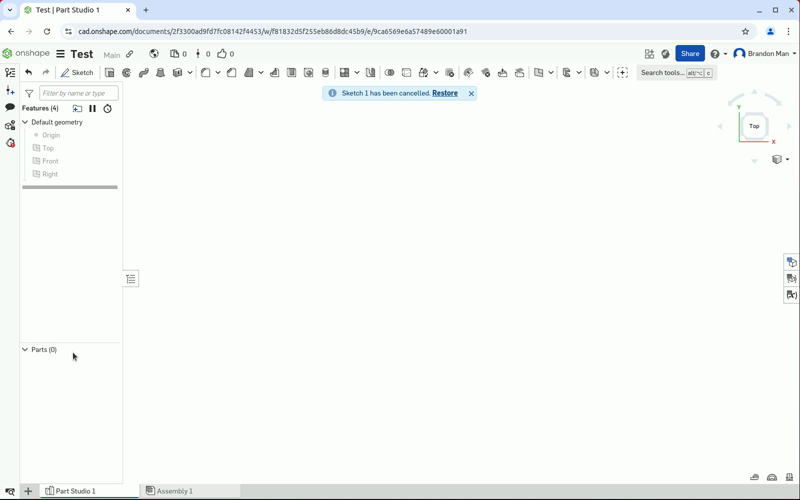
key(y)
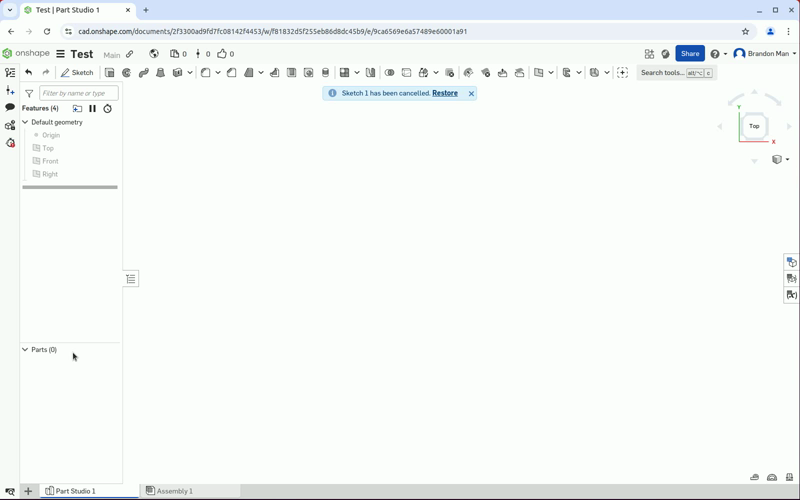
key(shift+p)
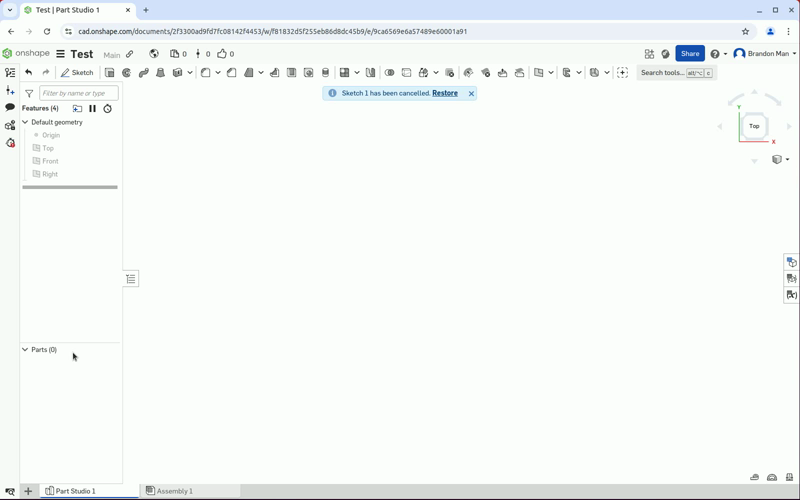
key(space)
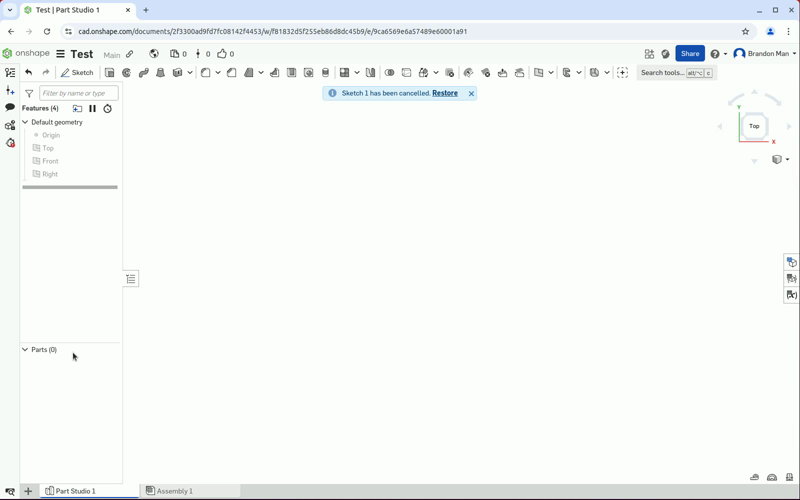
key_down(shift)
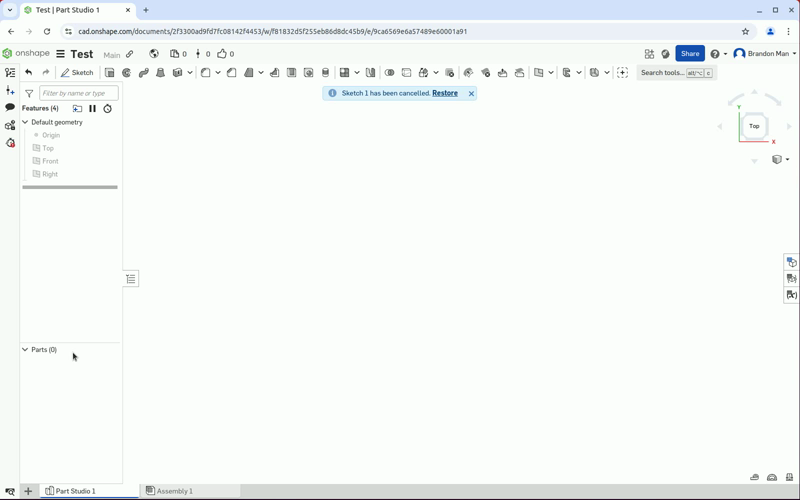
key(up)
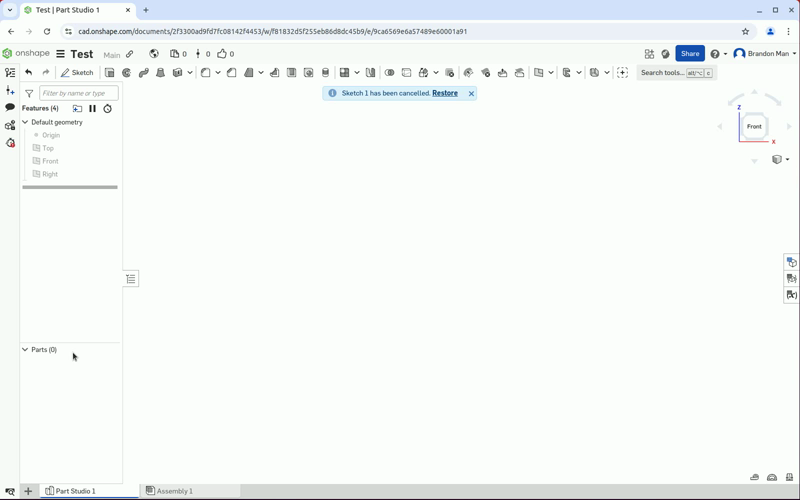
key_up(shift)
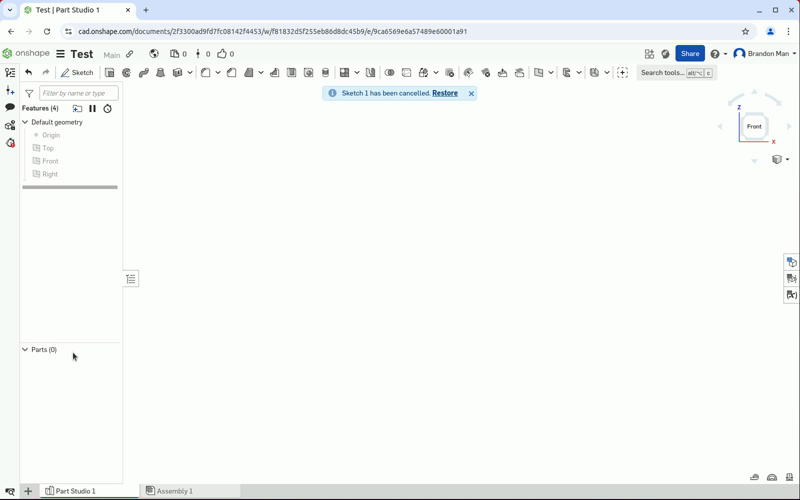
mouse_move(73, 352)
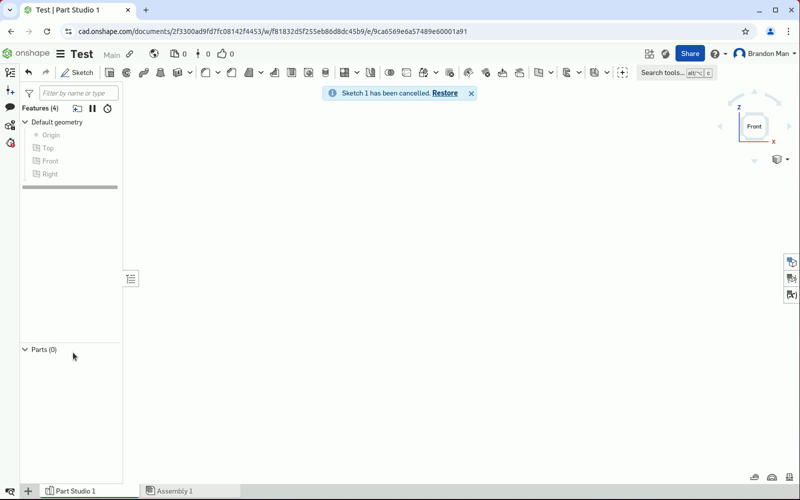
key(shift+y)
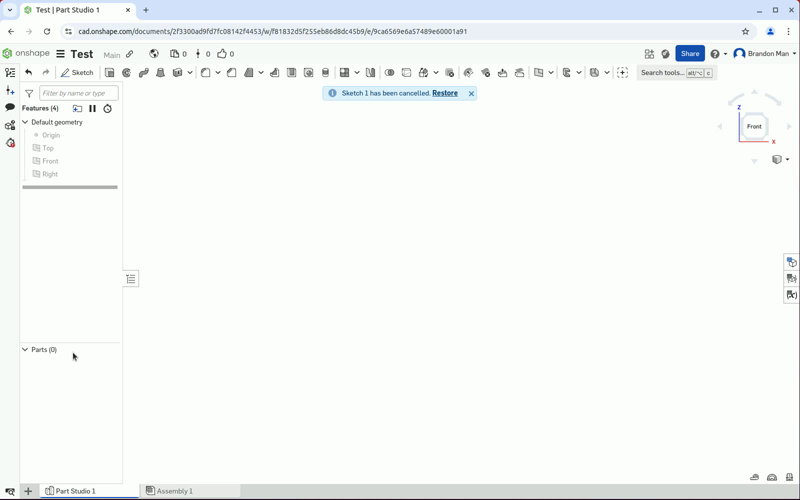
key(shift+s)
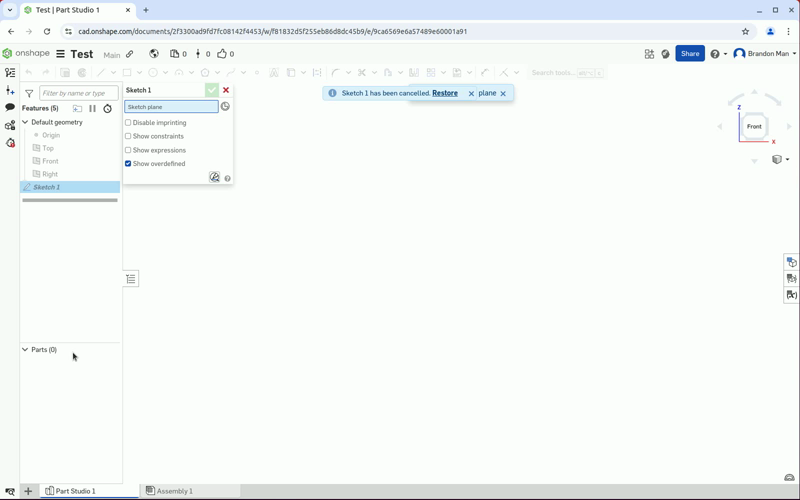
mouse_move(73, 163)
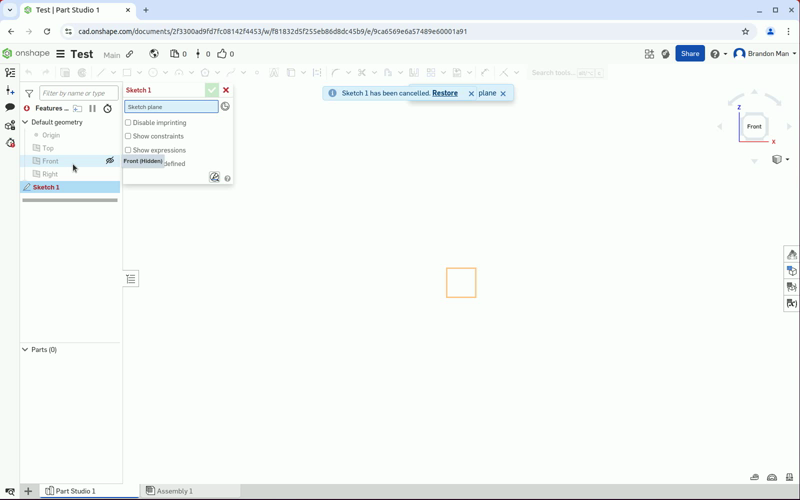
click(73, 163)
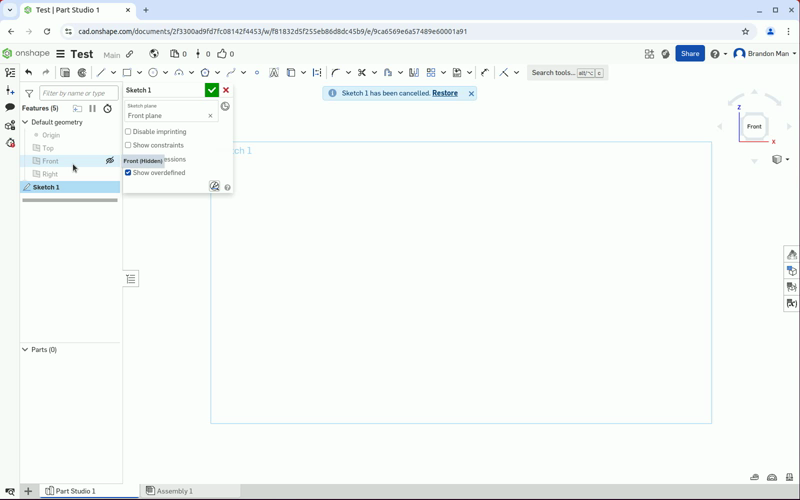
mouse_move(73, 352)
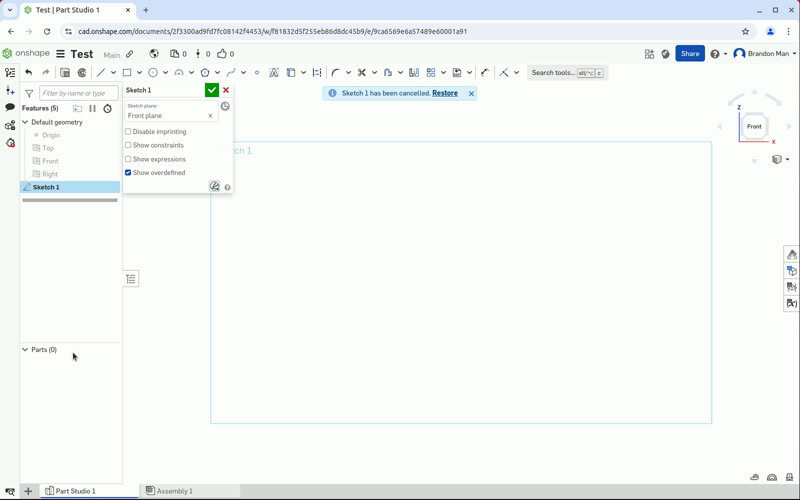
key(y)
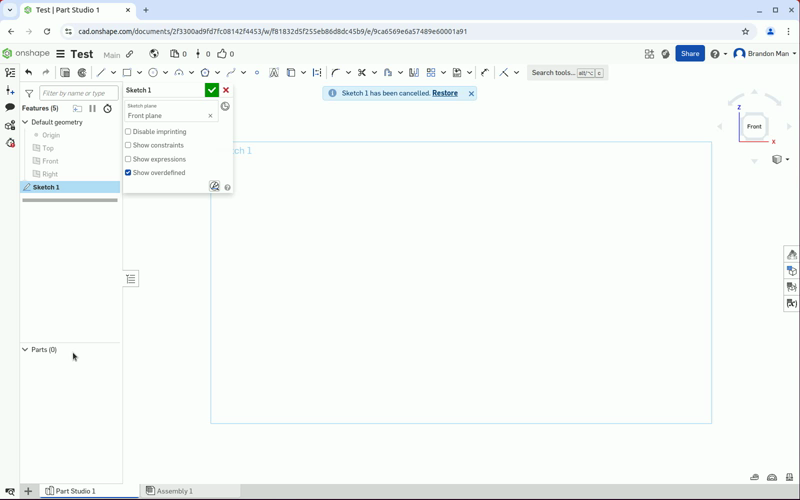
key(c)
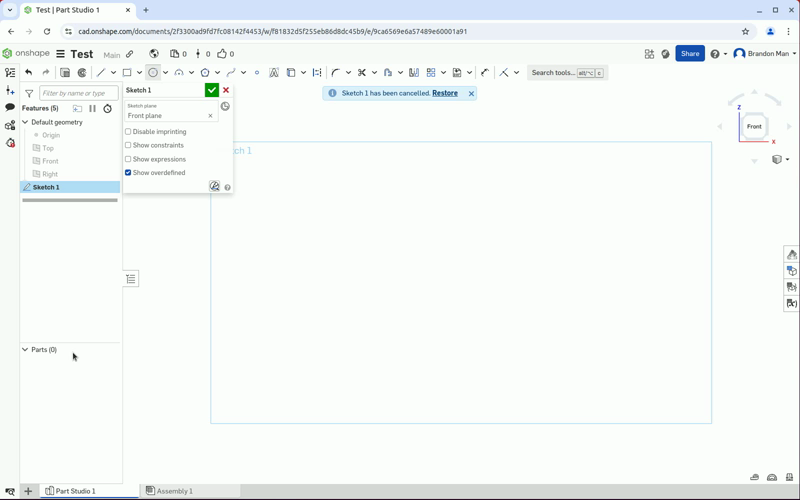
key_down(shift)
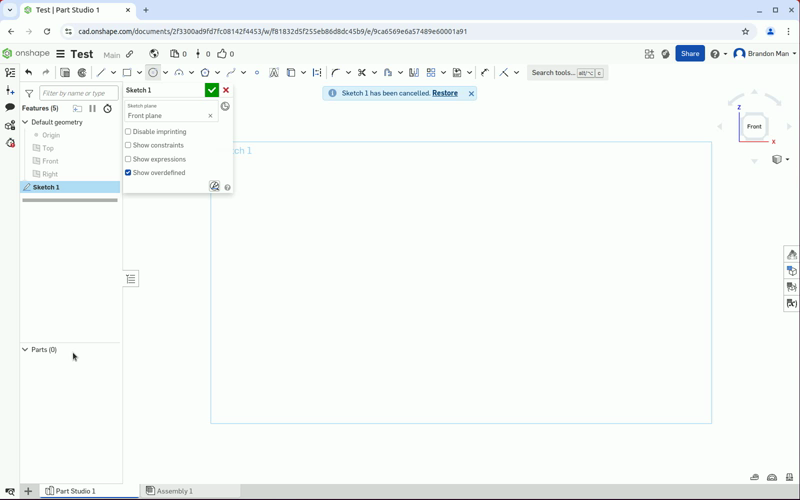
mouse_move(464, 286)
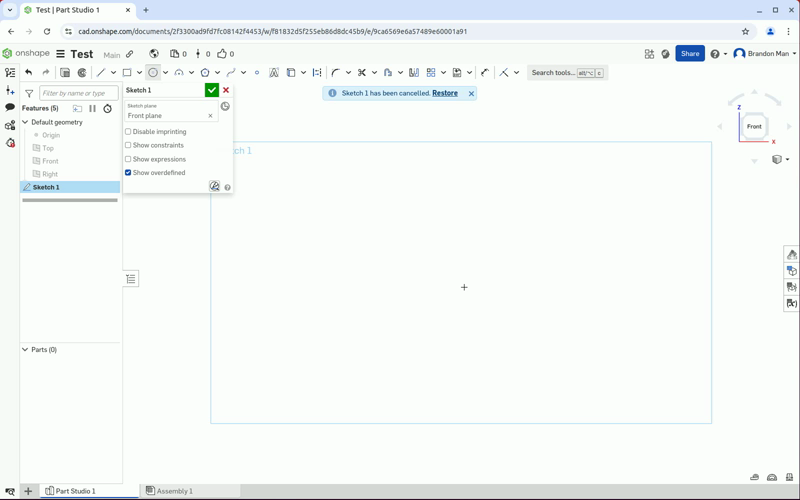
click(464, 286)
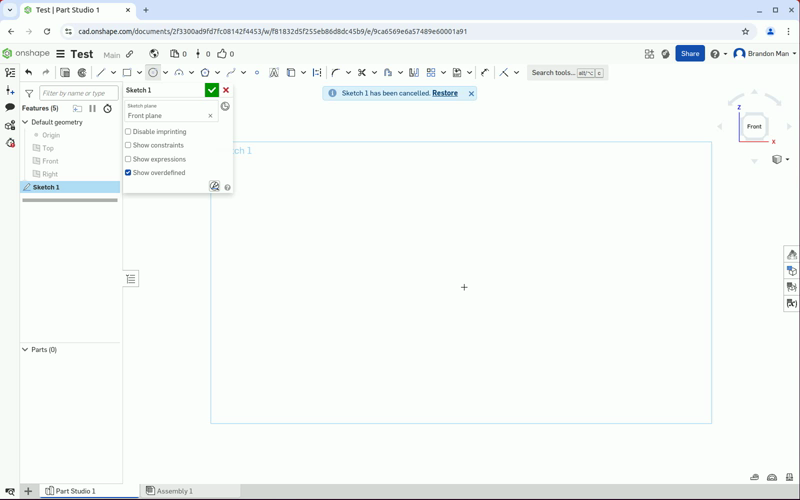
key_up(shift)
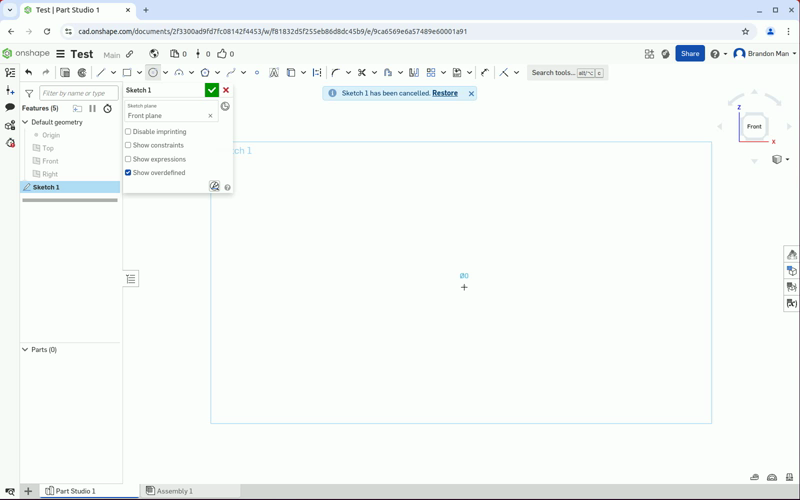
mouse_move(497, 286)
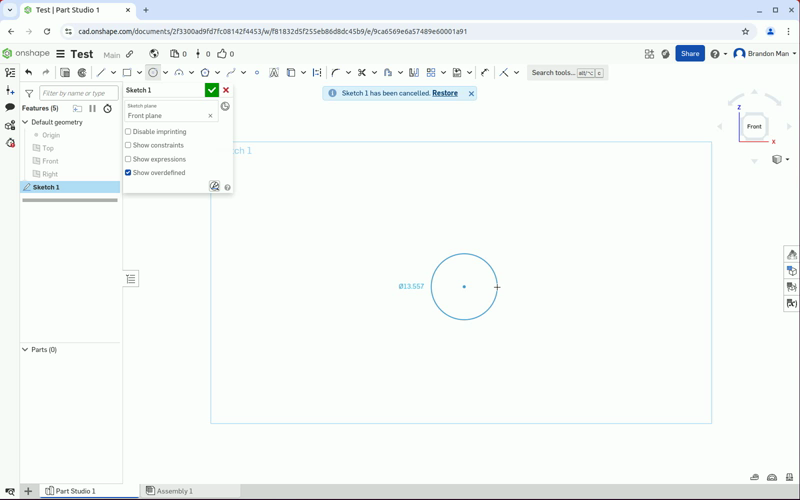
click(497, 286)
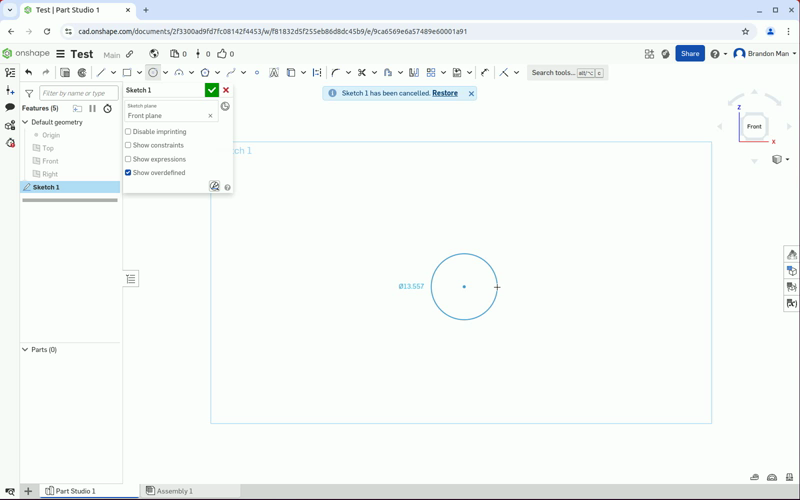
key(esc)
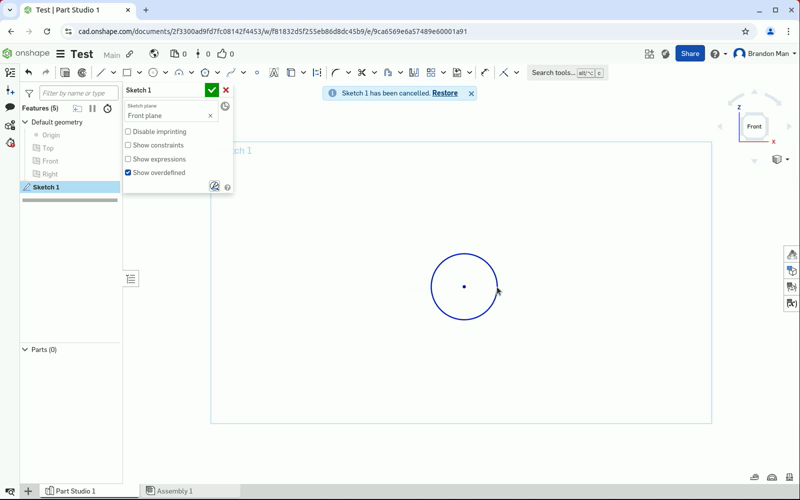
key(c)
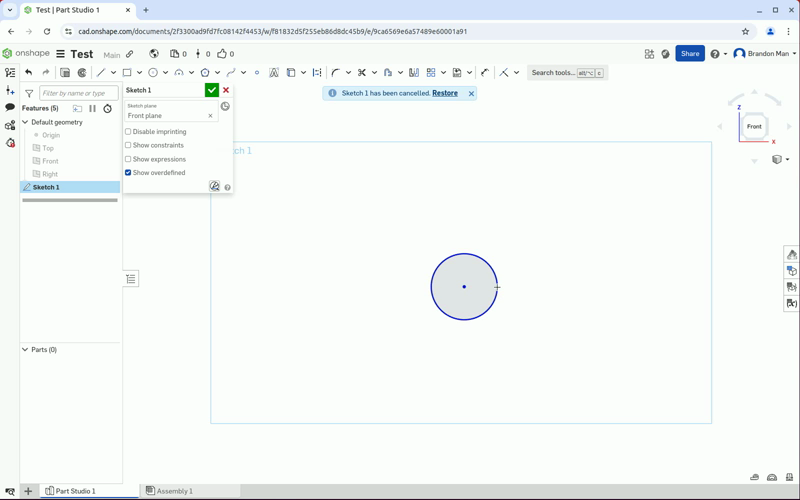
key_down(shift)
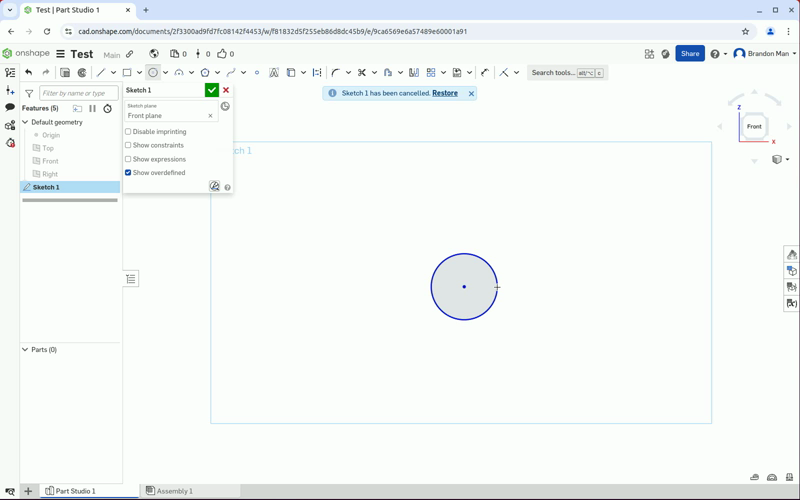
mouse_move(464, 286)
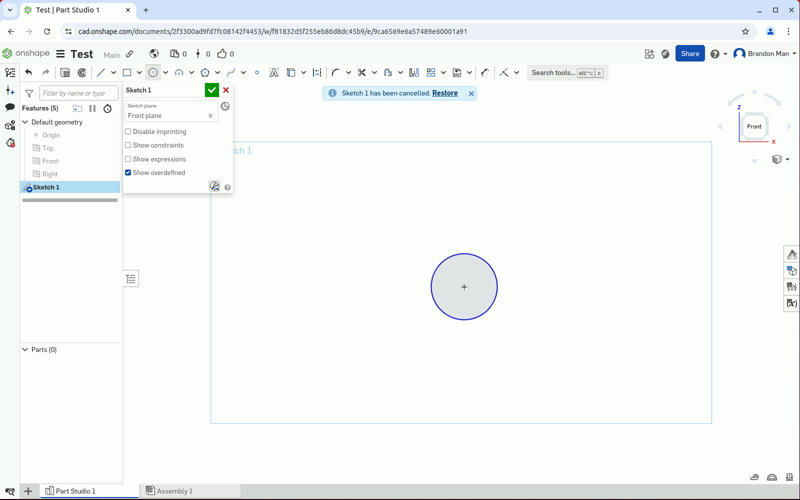
click(464, 286)
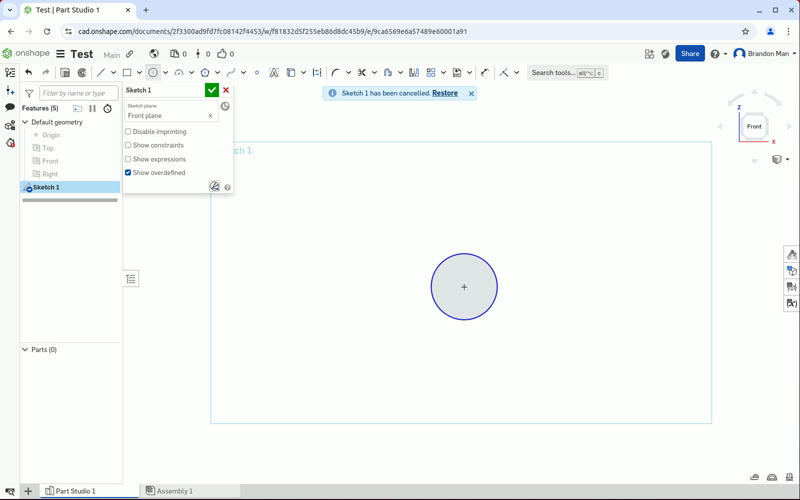
key_up(shift)
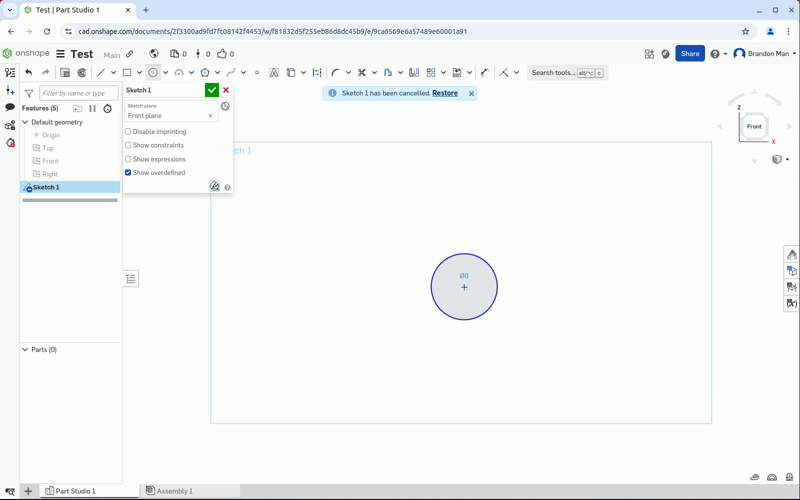
mouse_move(486, 286)
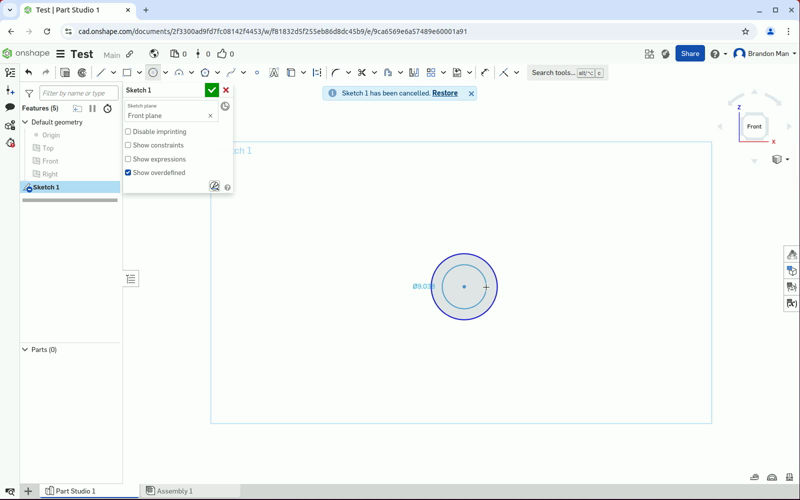
click(486, 286)
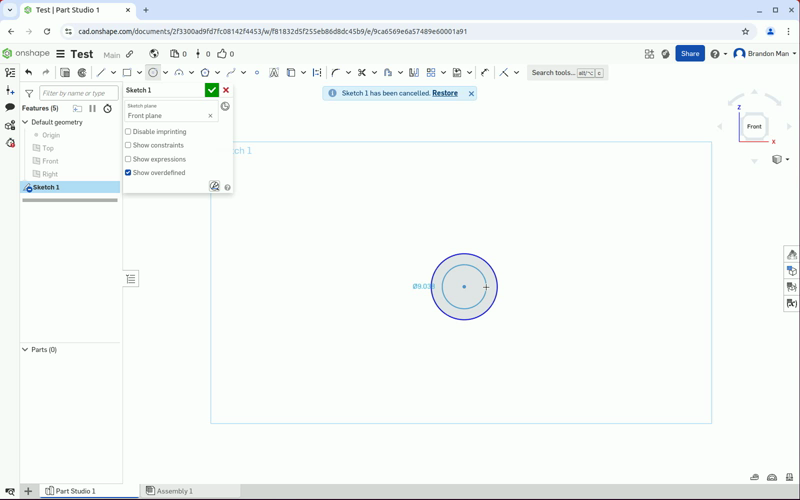
key(esc)
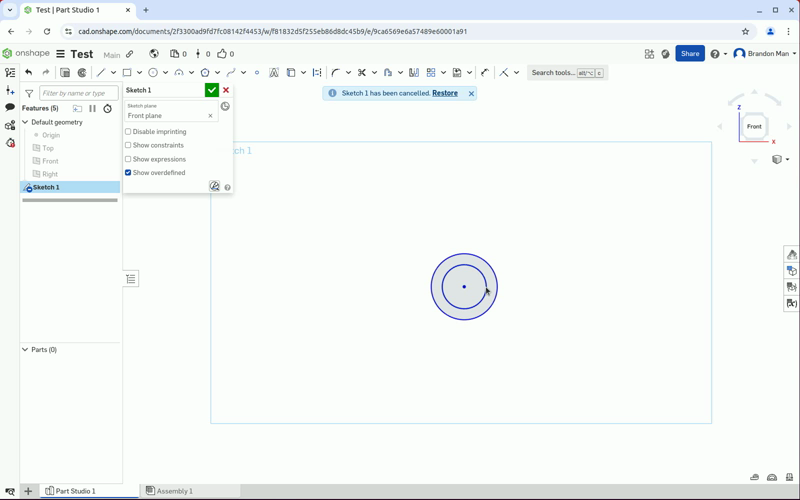
mouse_move(437, 288)
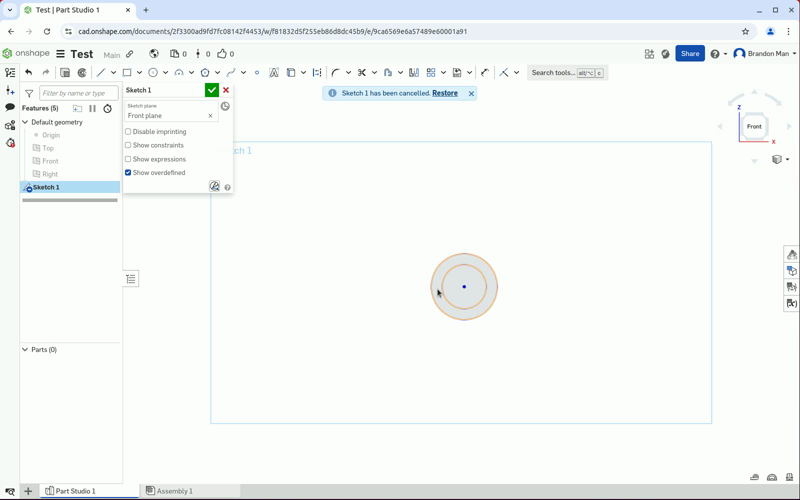
click(437, 288)
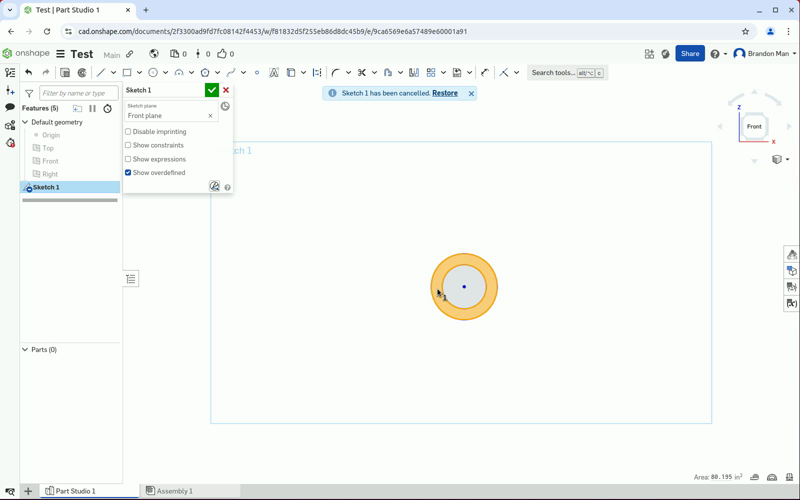
mouse_move(73, 352)
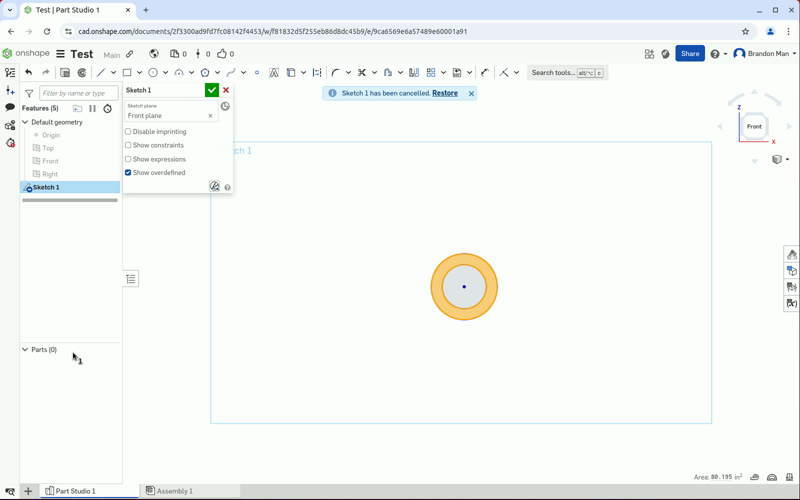
key(shift+y)
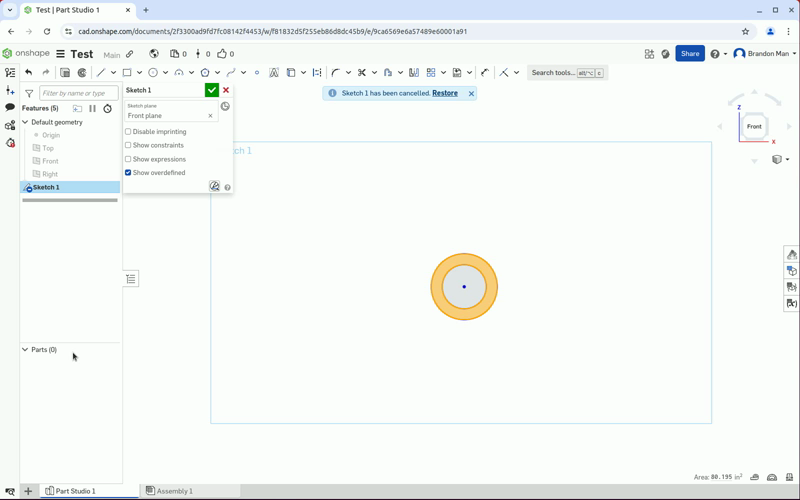
key(shift+e)
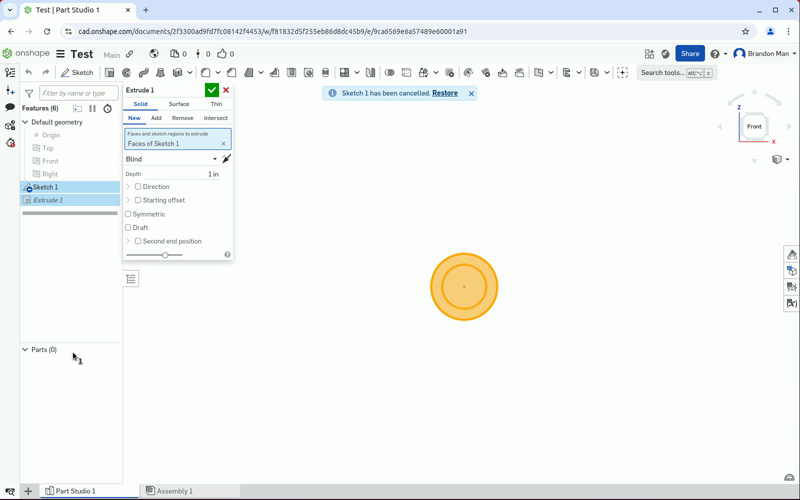
mouse_move(143, 106)
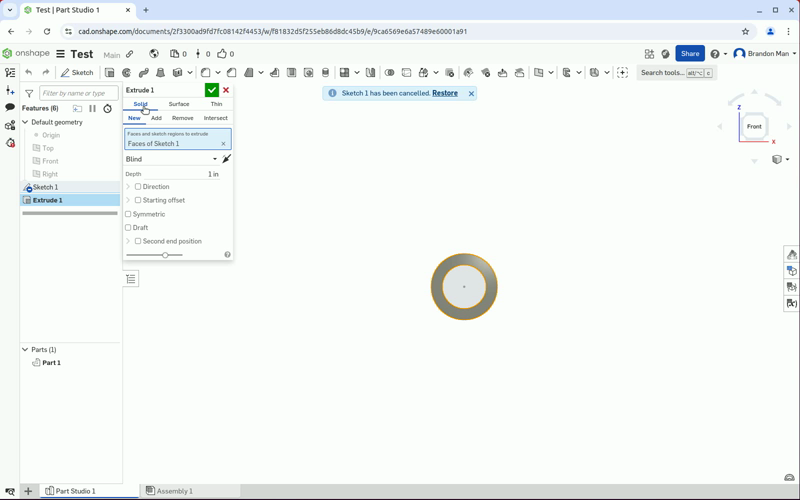
click(143, 106)
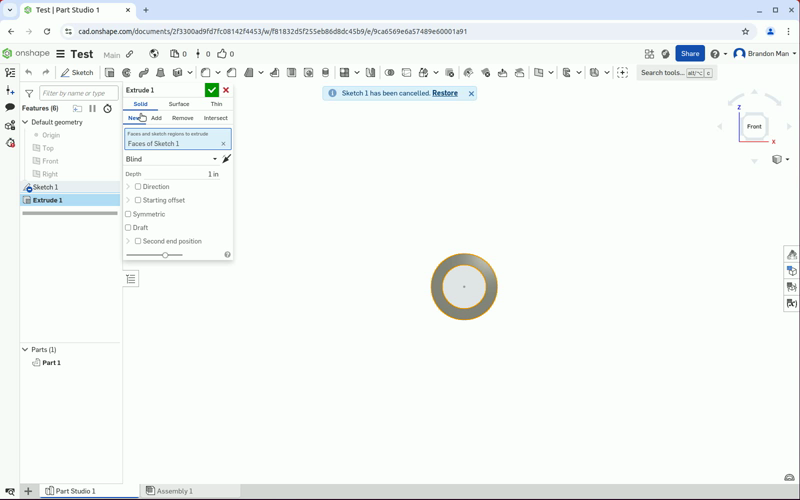
mouse_move(137, 120)
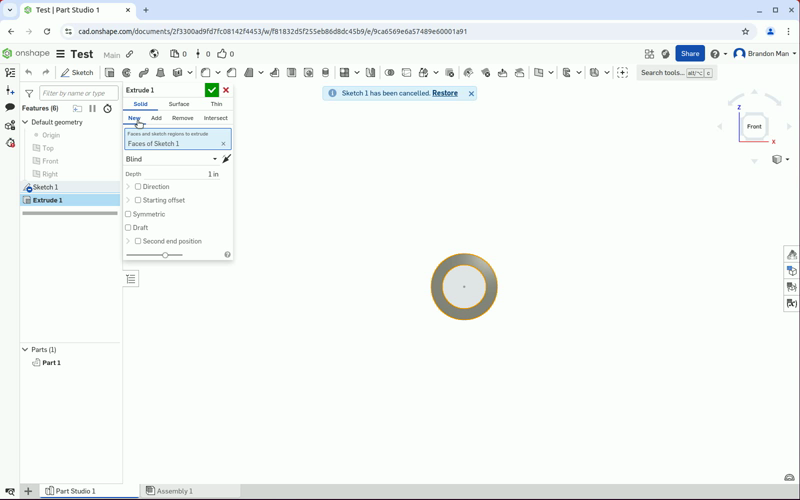
click(137, 120)
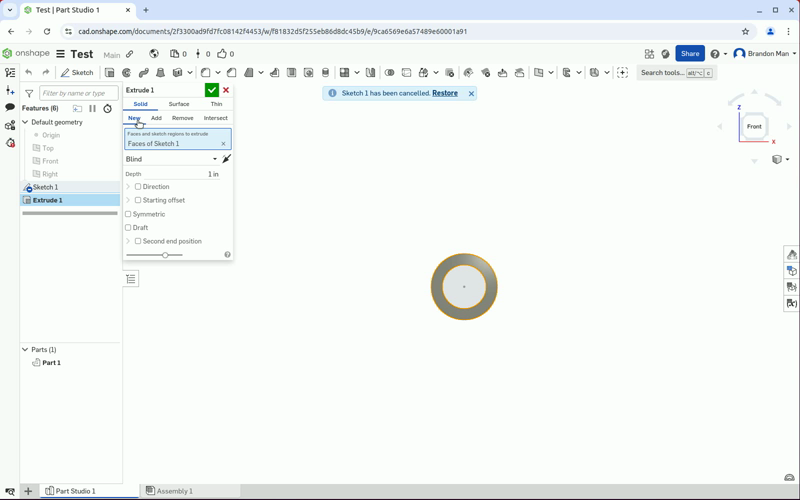
key(tab, 4)
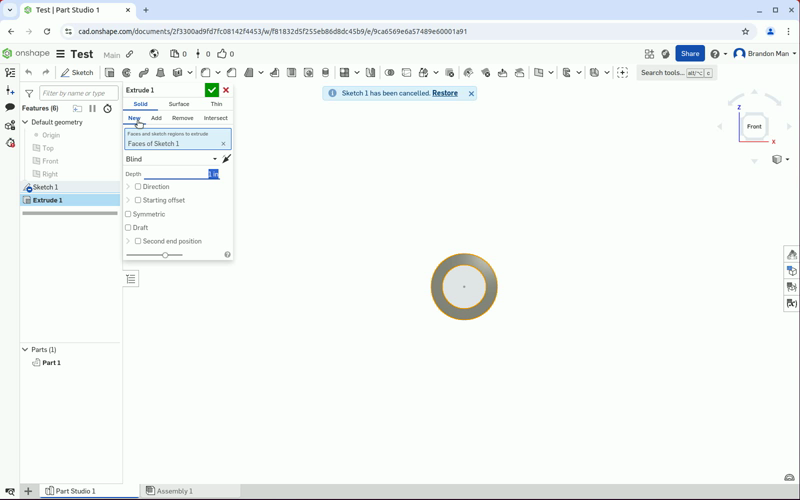
text(-4.333)
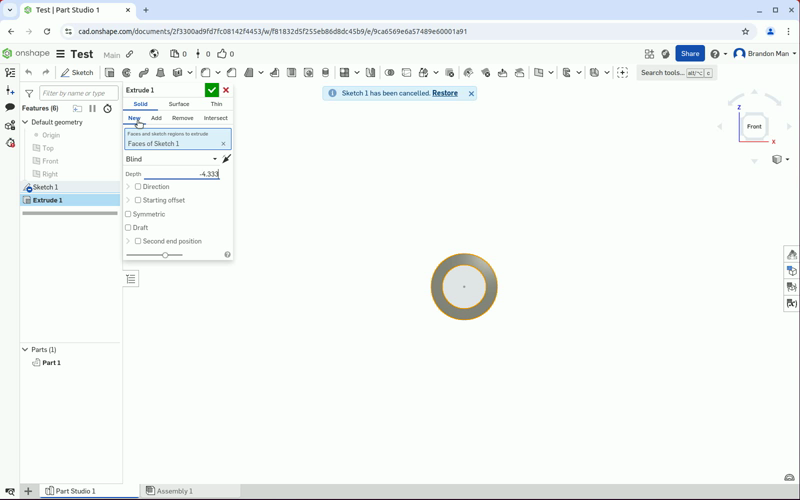
key(enter)
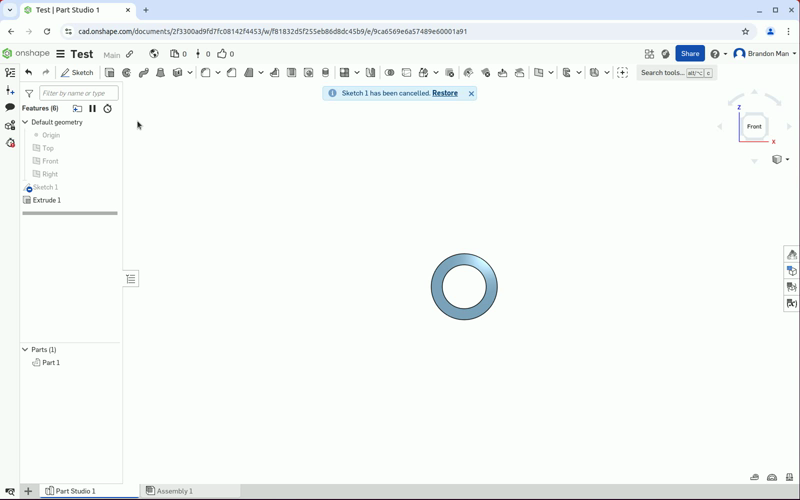
key(shift+h)
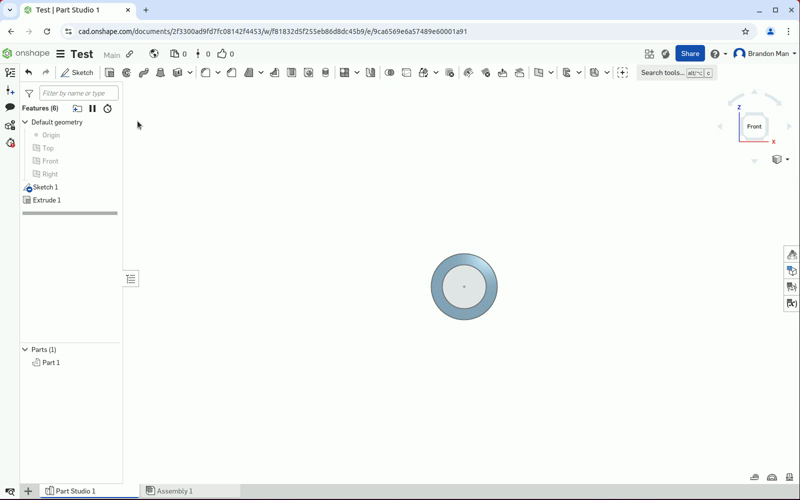
key(shift+h)
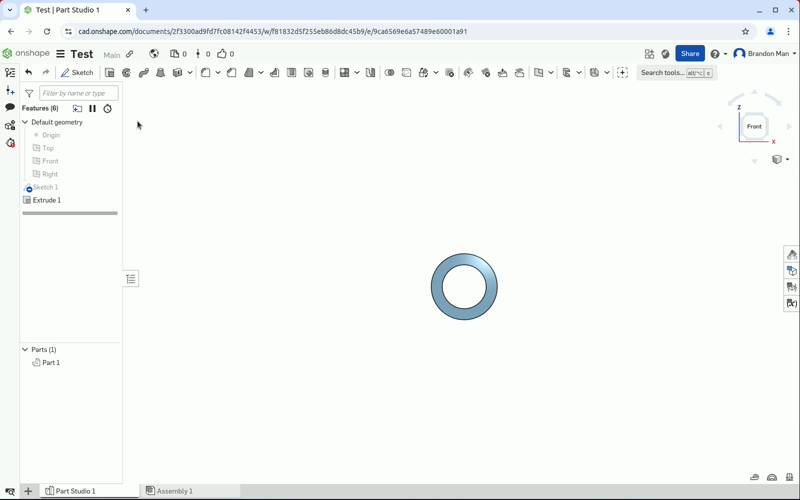
mouse_move(73, 189)
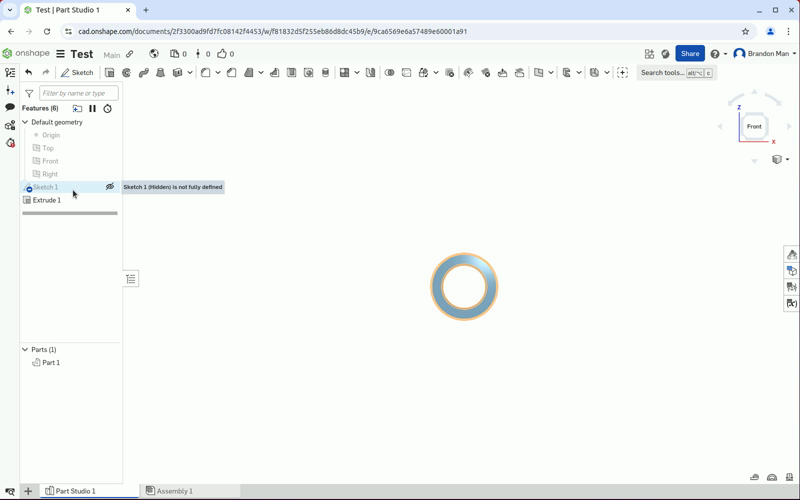
click(73, 189)
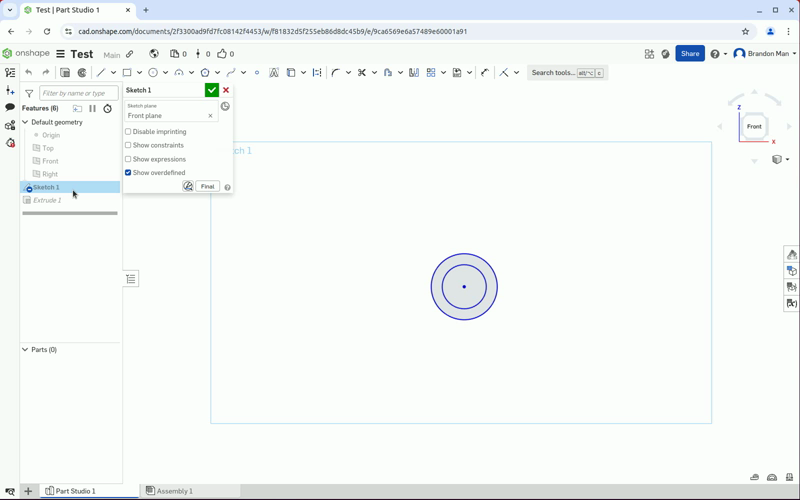
mouse_move(229, 92)
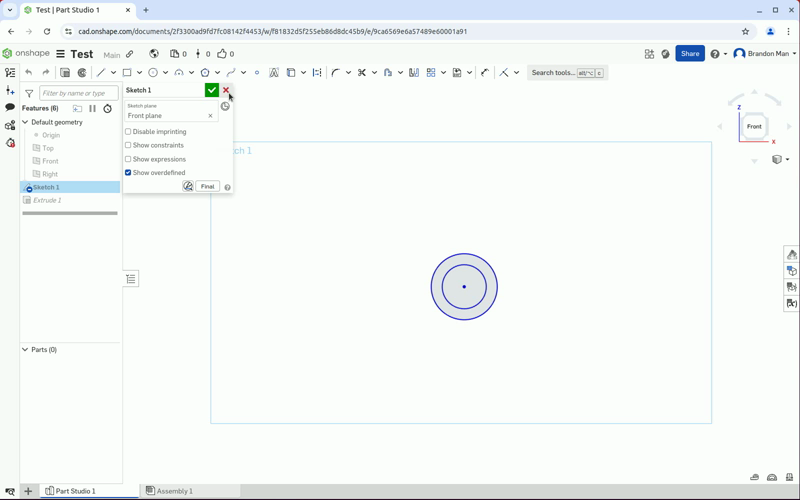
click(229, 92)
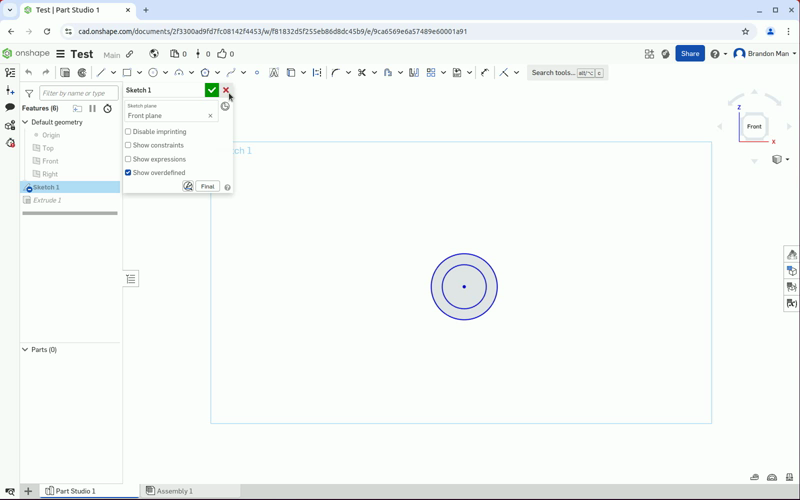
key(shift+s)
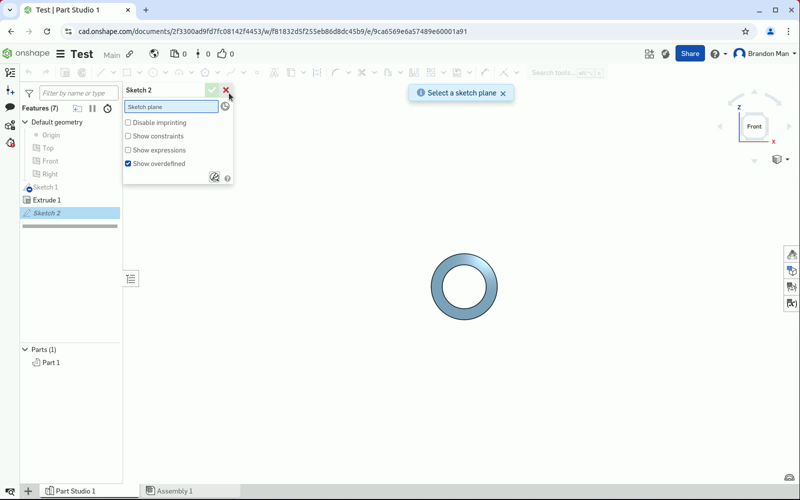
mouse_move(73, 163)
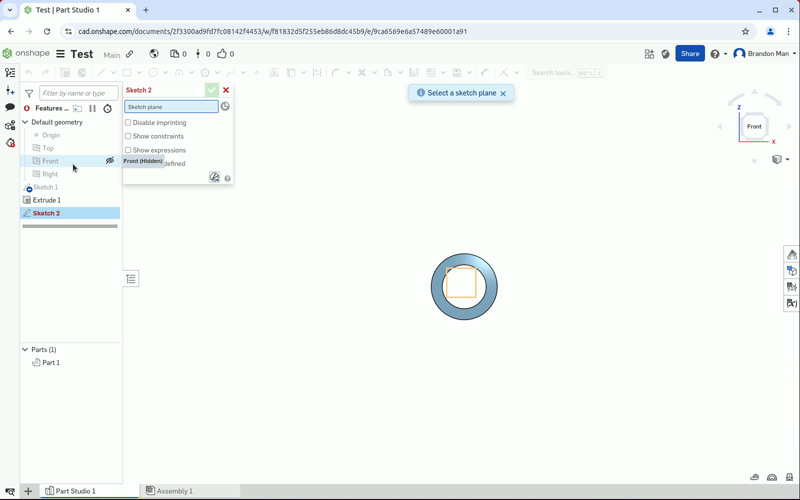
click(73, 163)
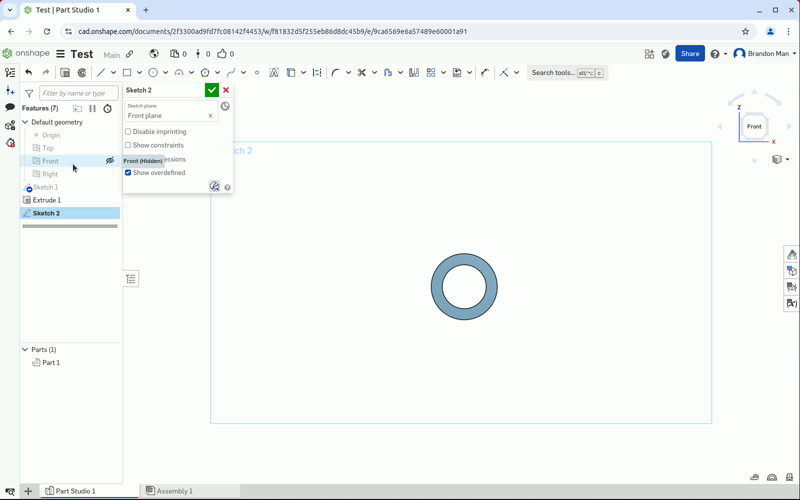
mouse_move(73, 352)
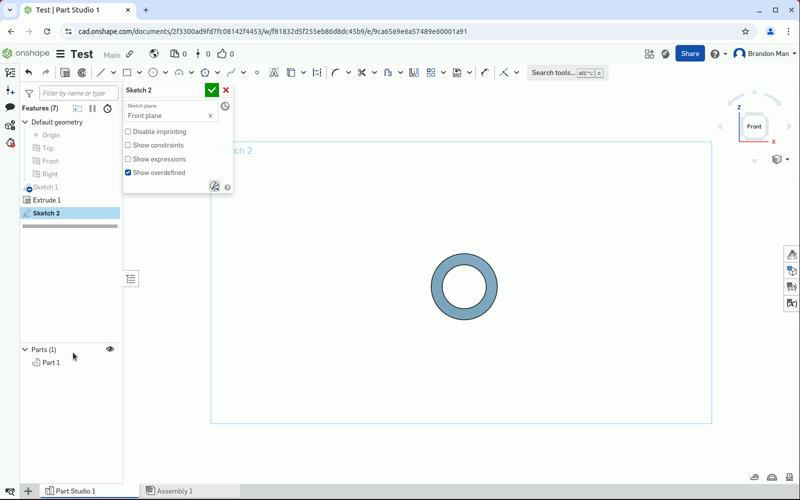
key(y)
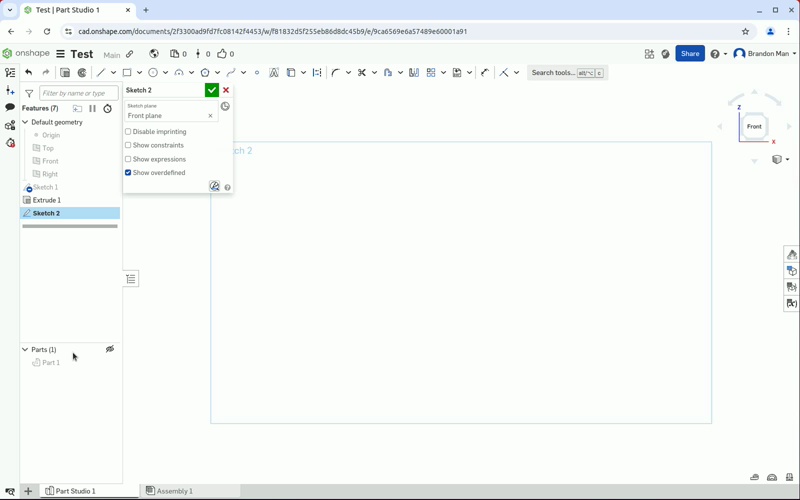
key(l)
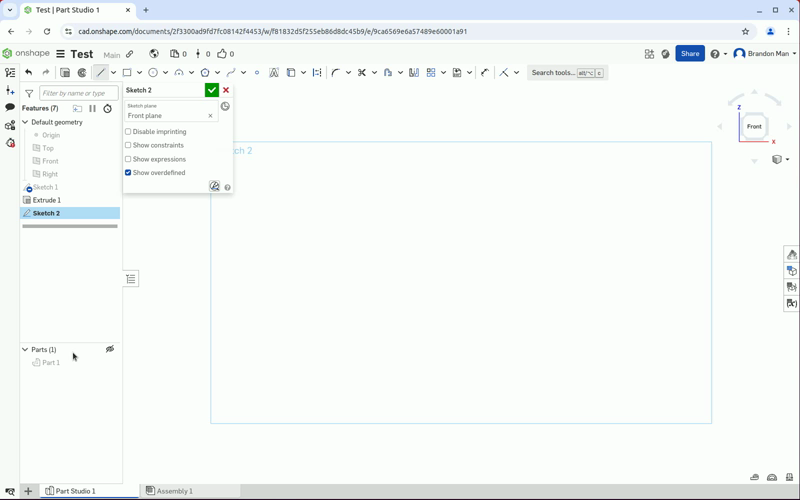
key_down(shift)
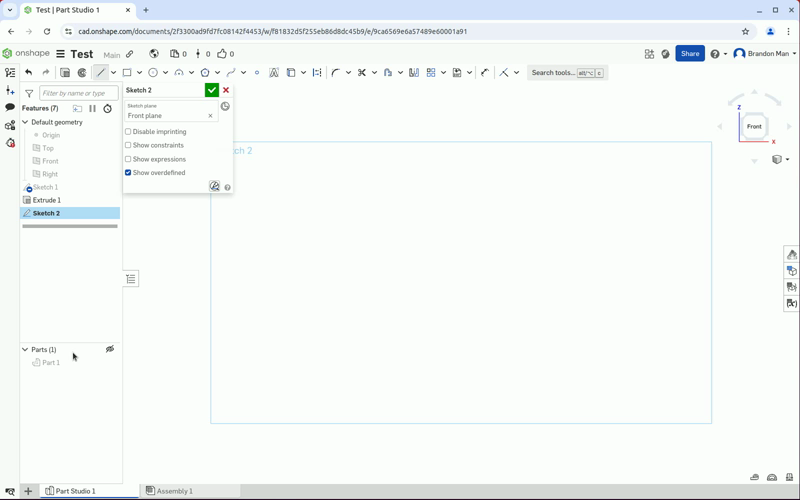
mouse_move(355, 395)
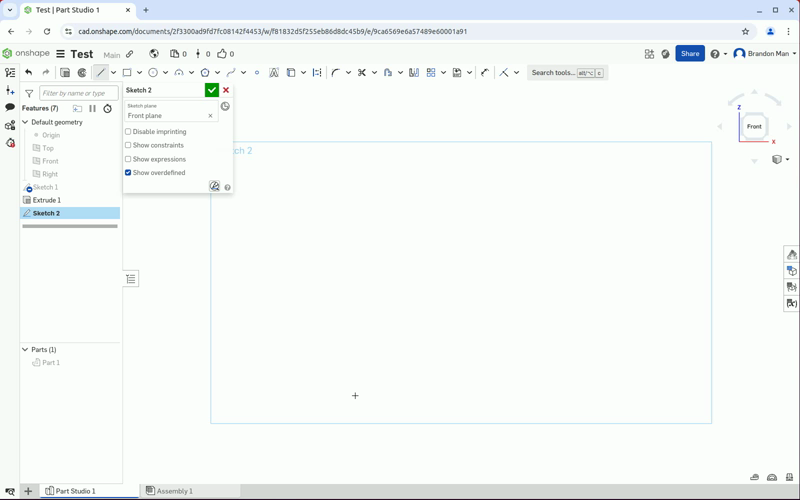
click(355, 395)
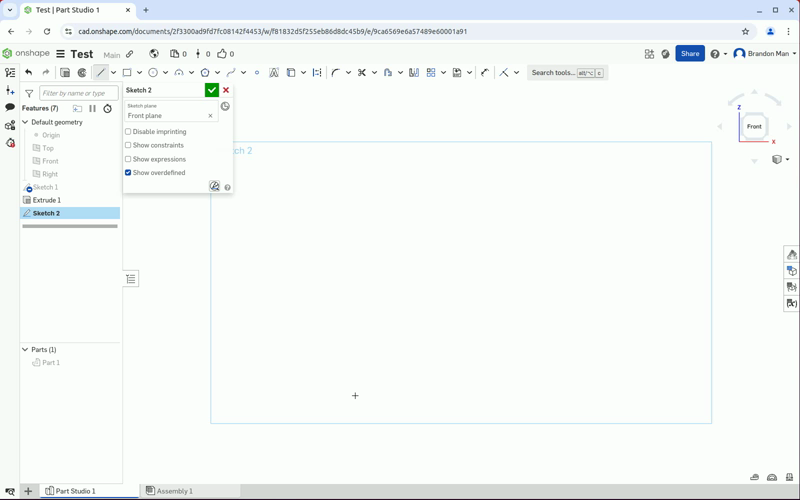
key_up(shift)
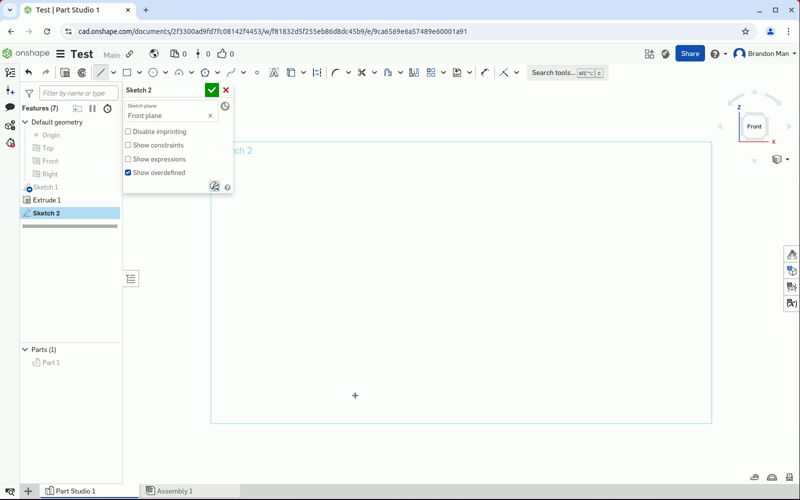
key_down(shift)
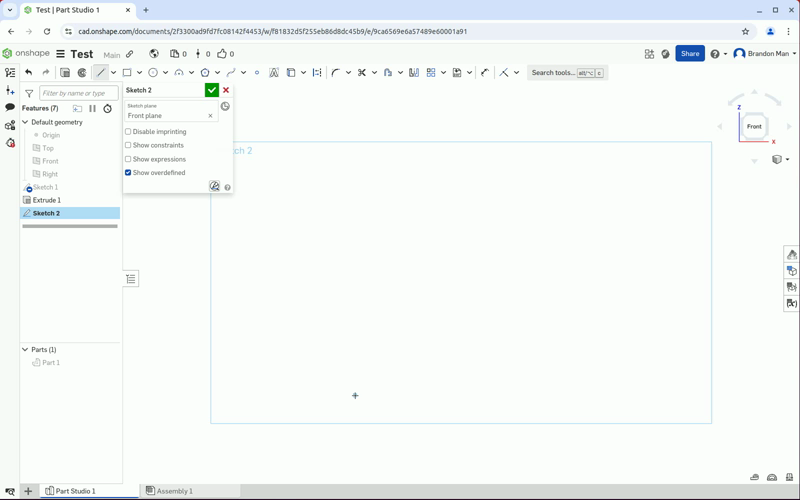
mouse_move(570, 395)
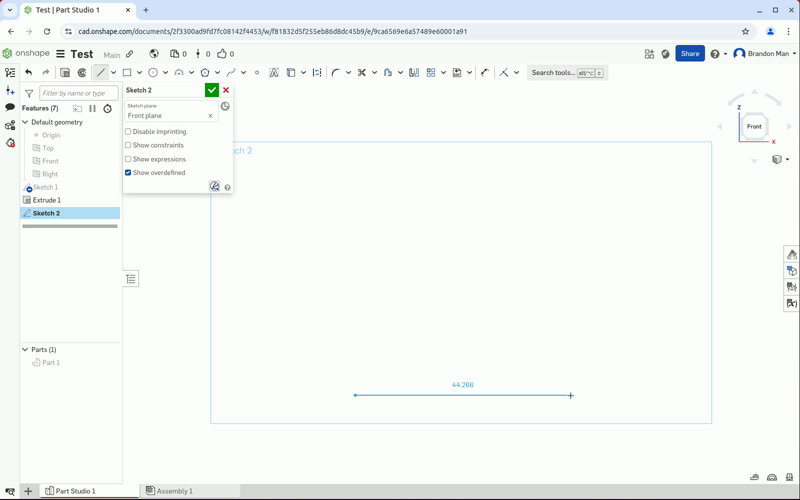
click(570, 395)
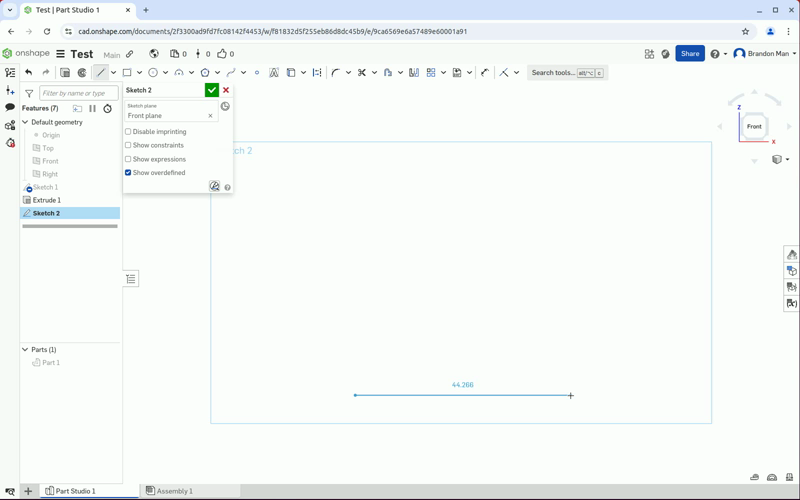
key_up(shift)
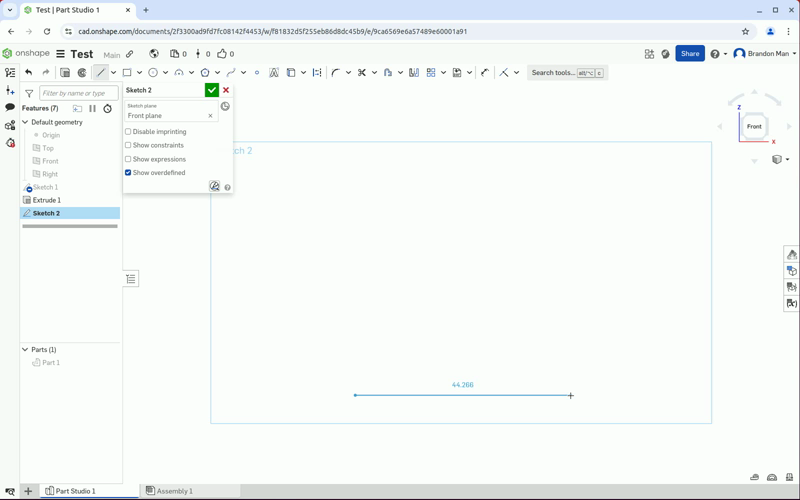
key_down(shift)
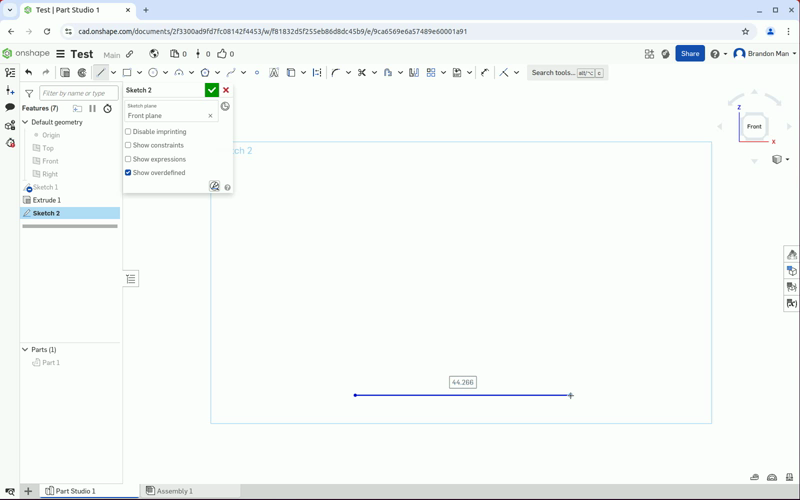
mouse_move(570, 179)
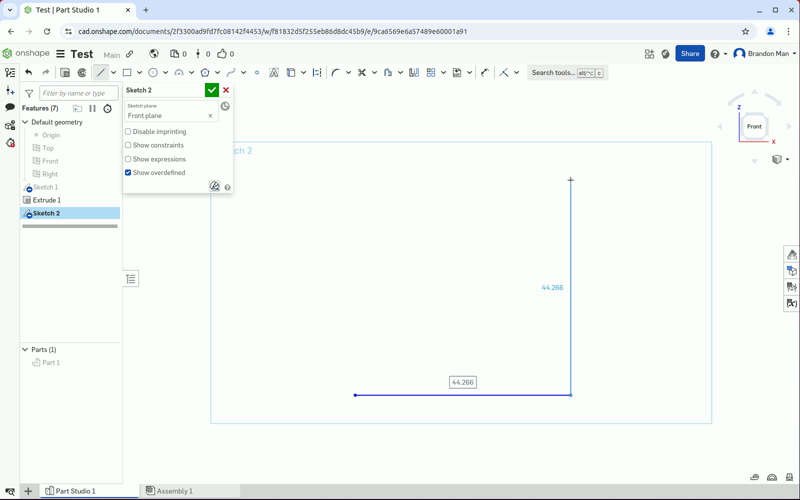
click(570, 179)
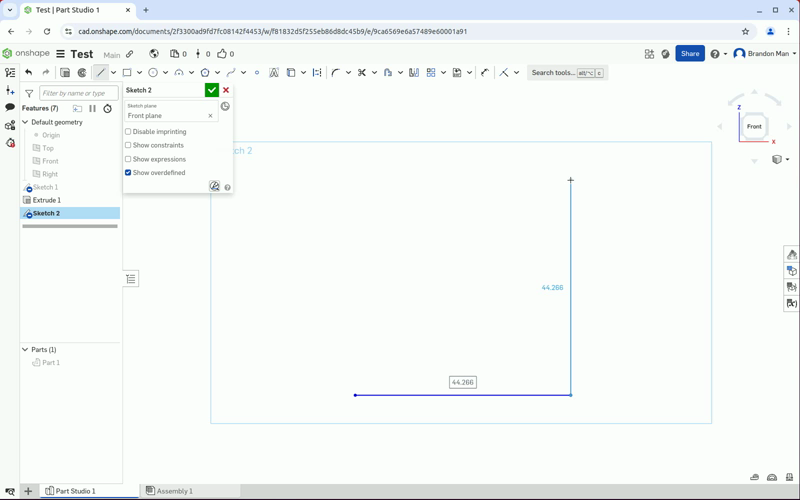
key_up(shift)
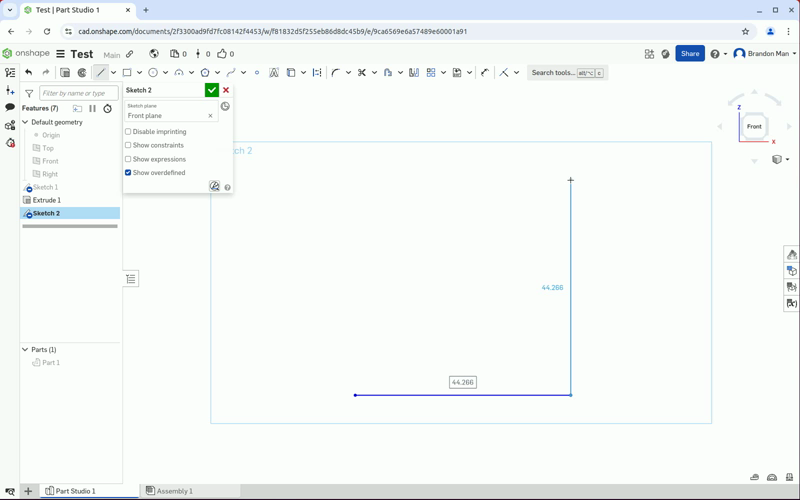
key_down(shift)
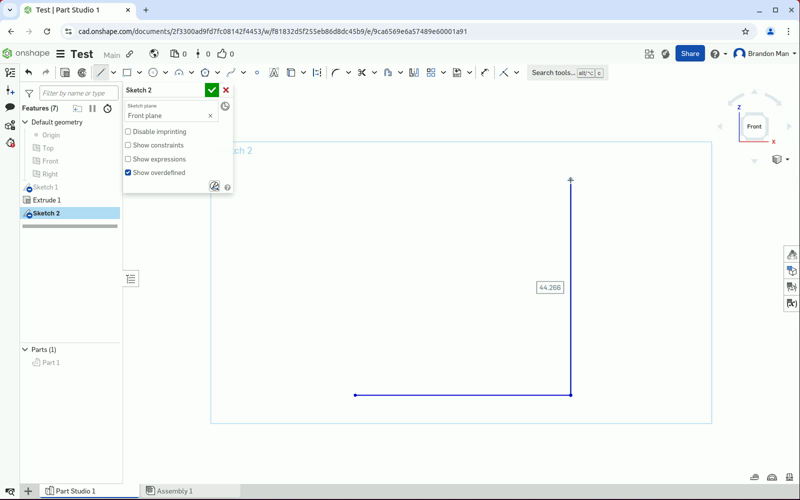
mouse_move(355, 179)
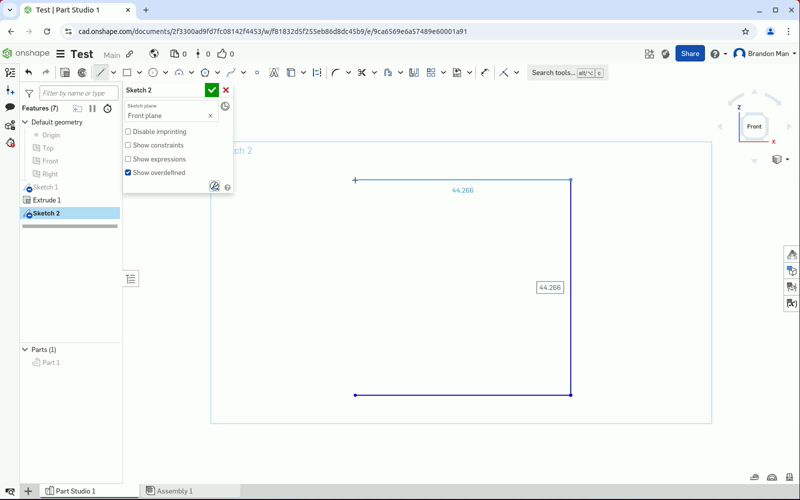
click(355, 179)
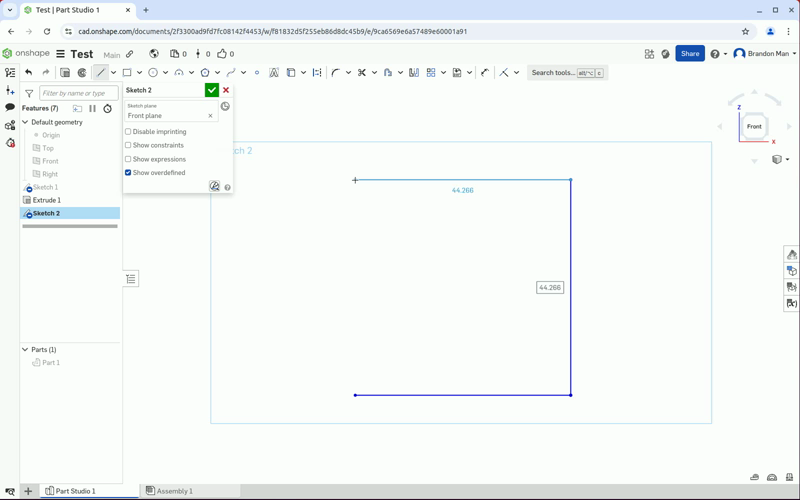
key_up(shift)
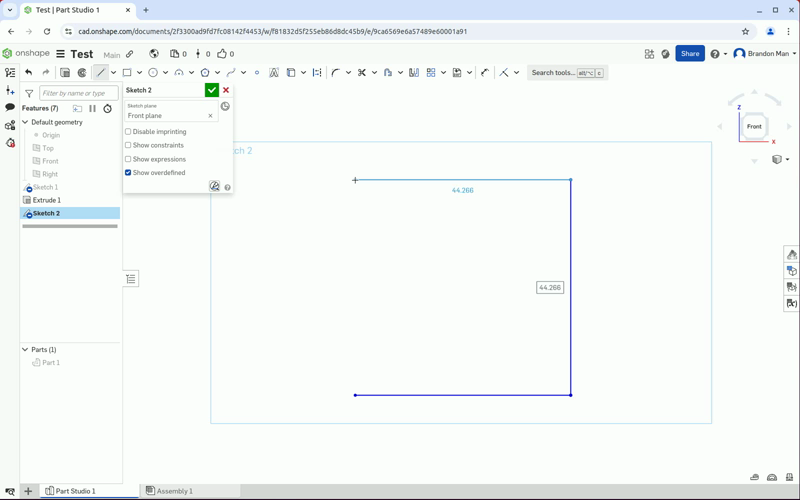
key_down(shift)
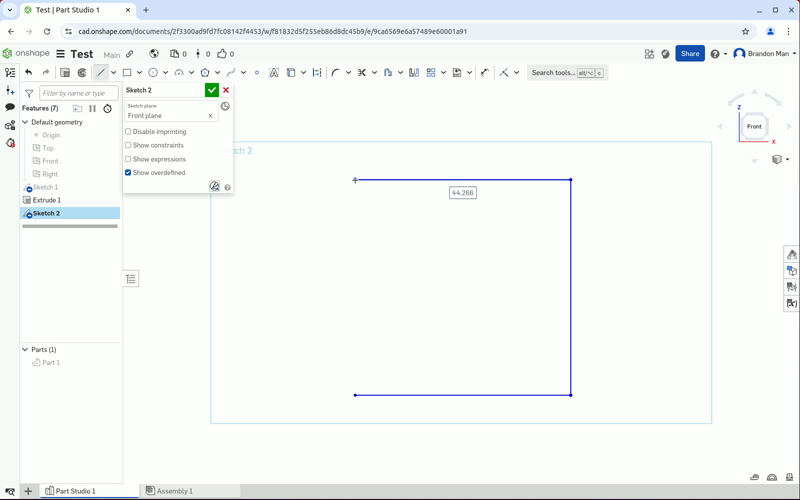
mouse_move(355, 395)
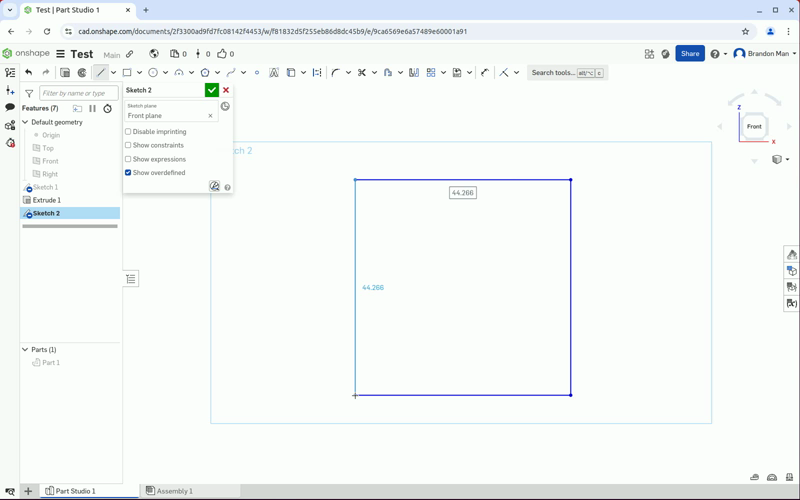
key_up(shift)
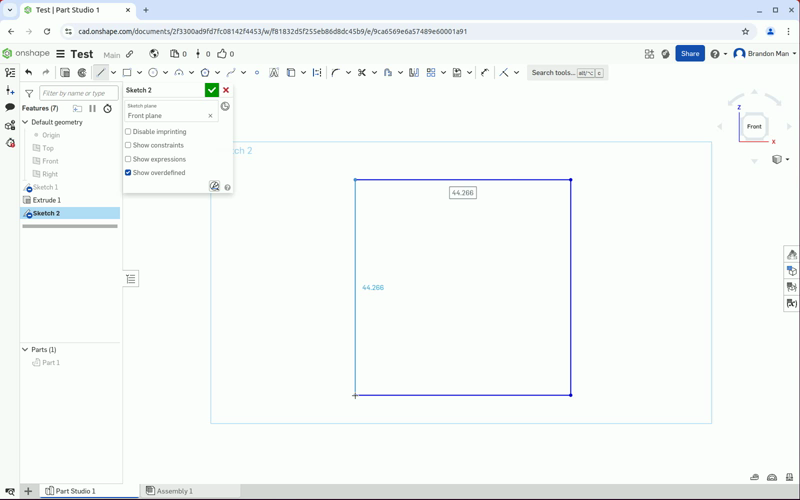
click(355, 395)
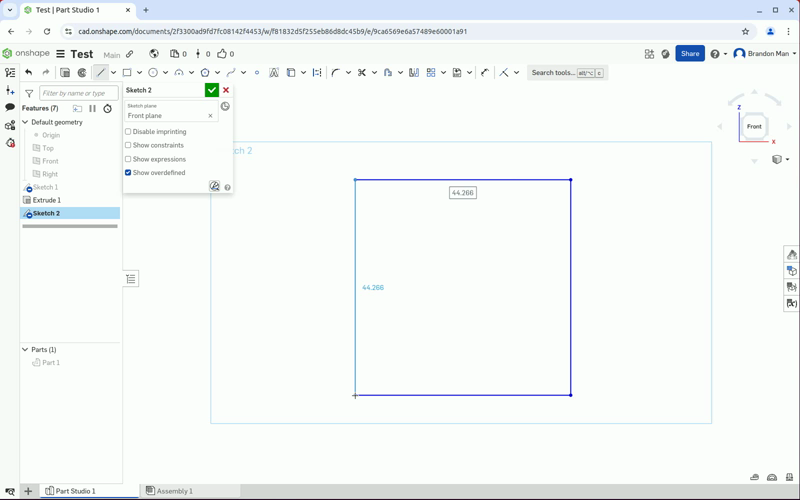
key(esc)
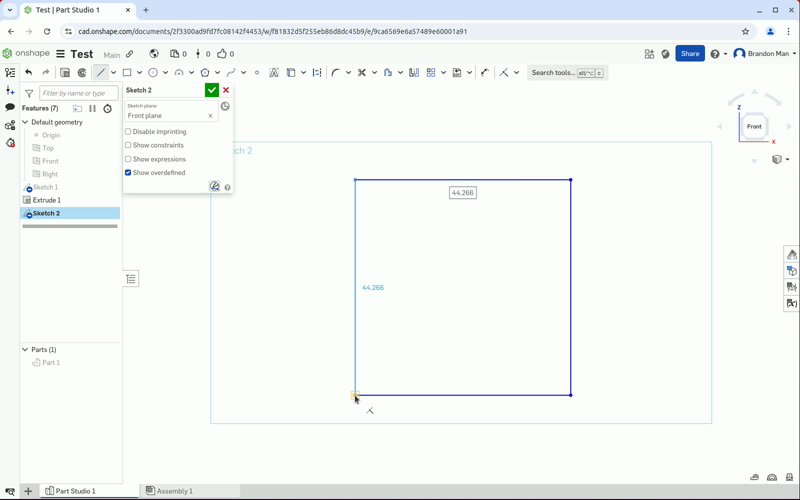
key(c)
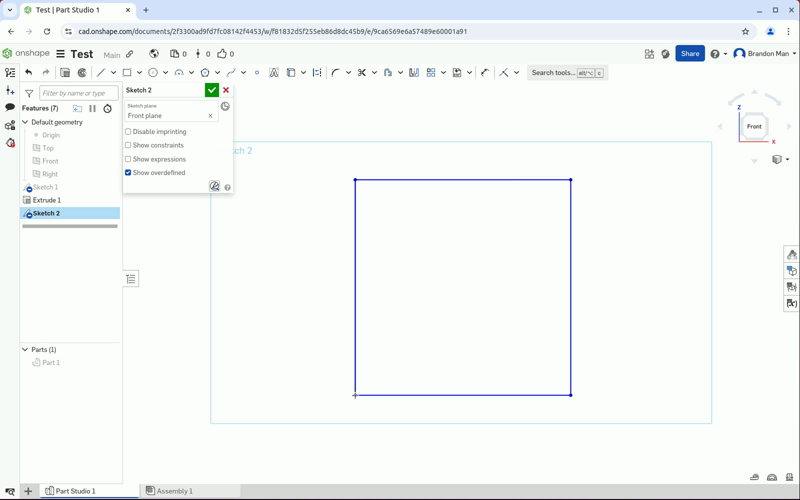
key_down(shift)
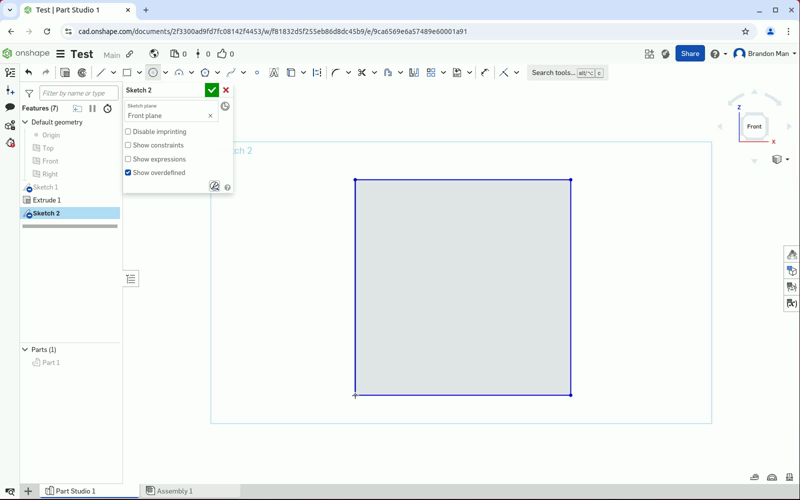
mouse_move(396, 288)
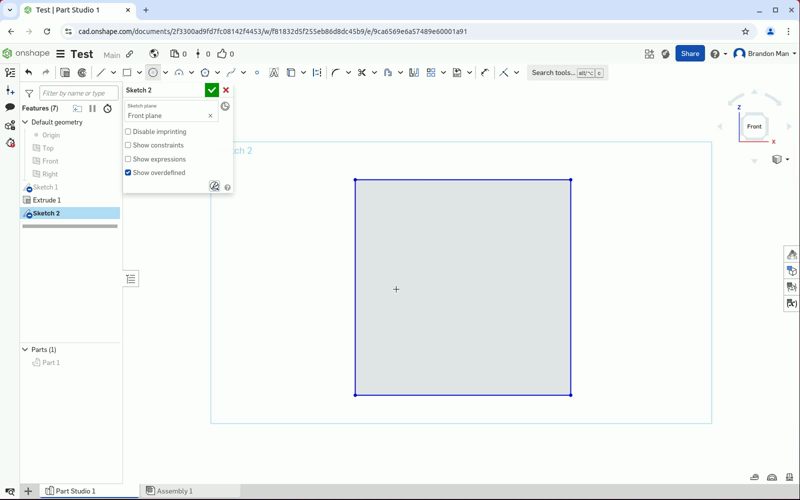
click(396, 288)
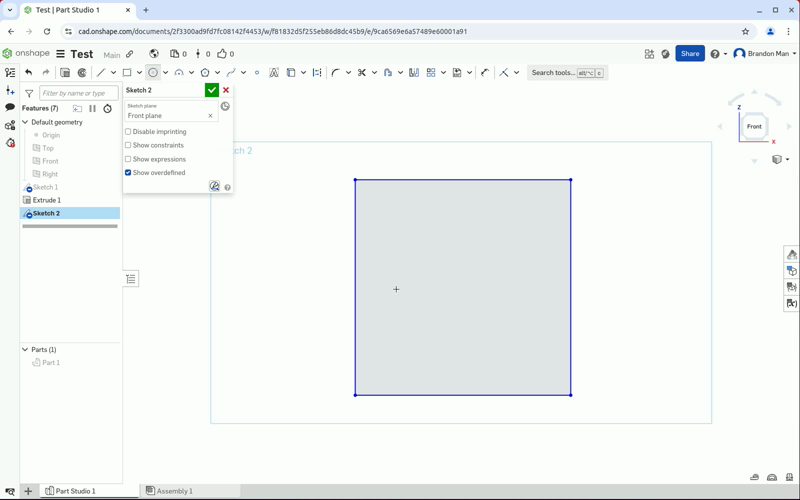
key_up(shift)
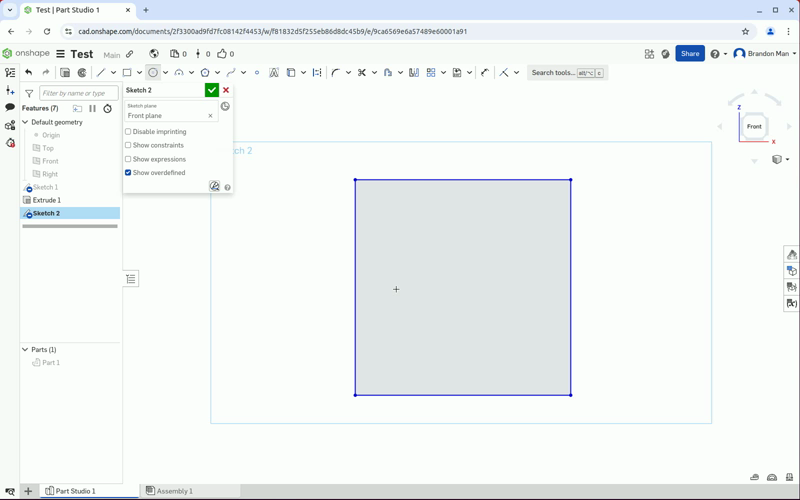
mouse_move(425, 288)
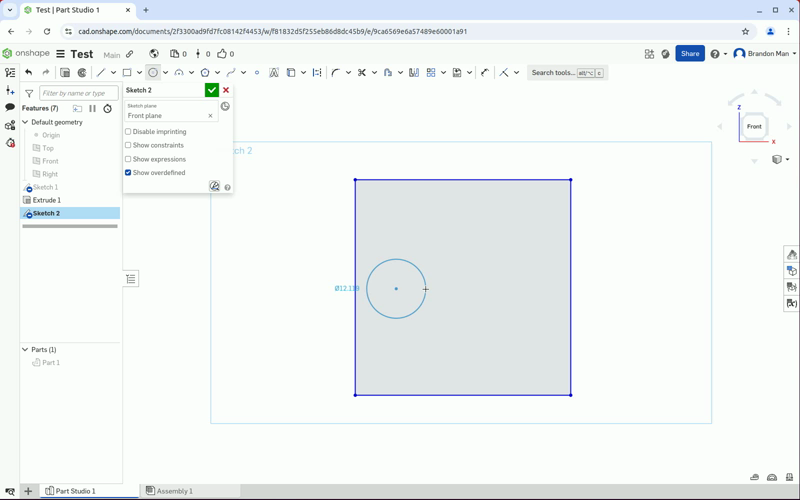
click(425, 288)
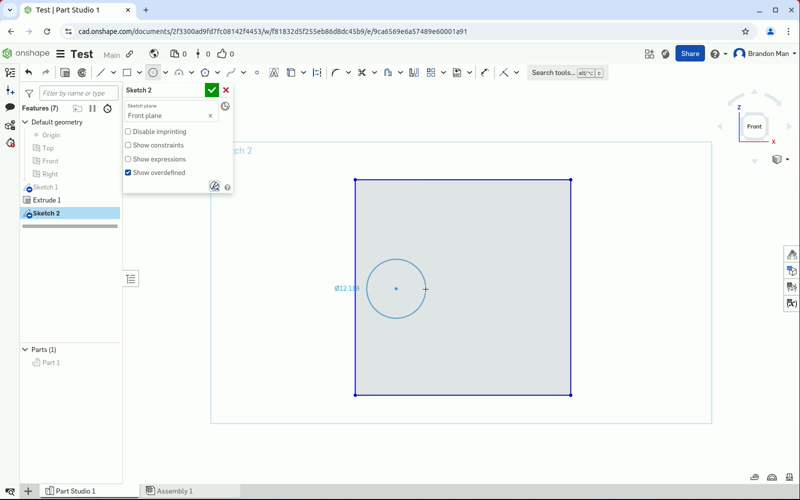
key(esc)
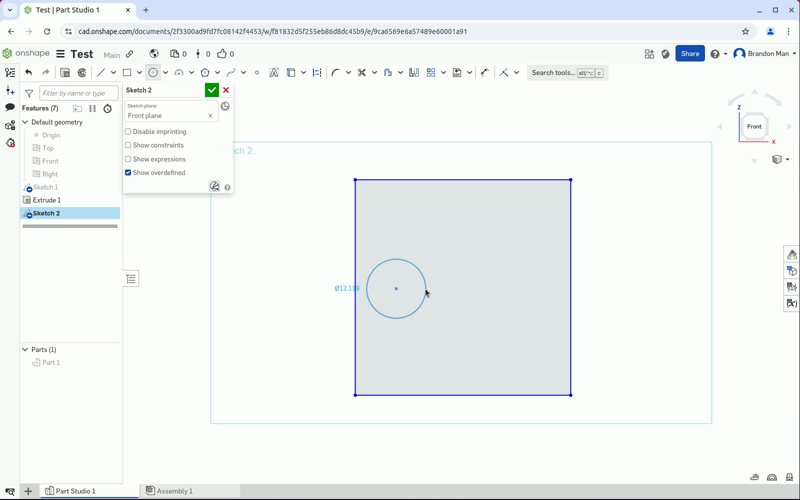
key(c)
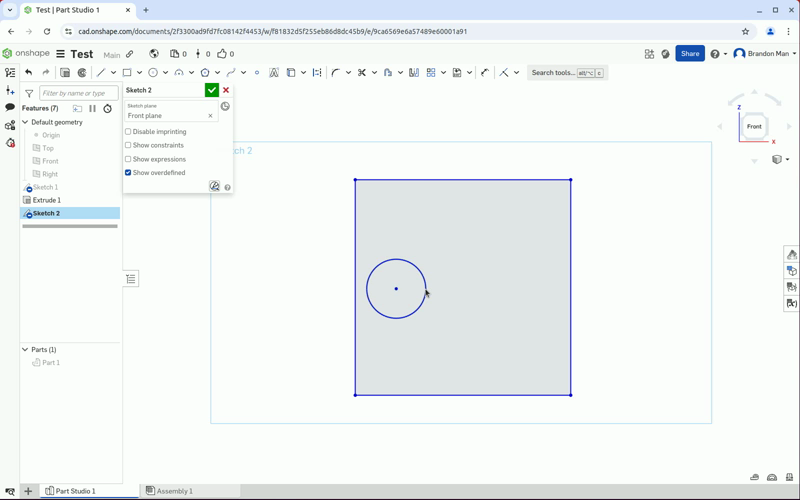
key_down(shift)
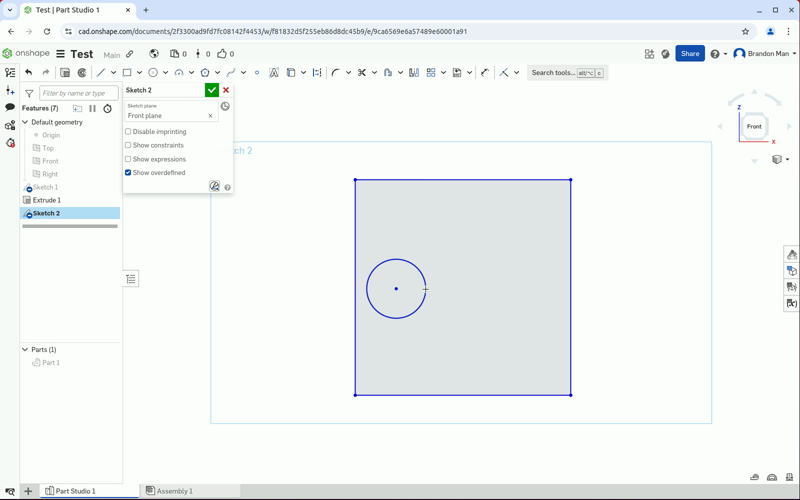
mouse_move(461, 288)
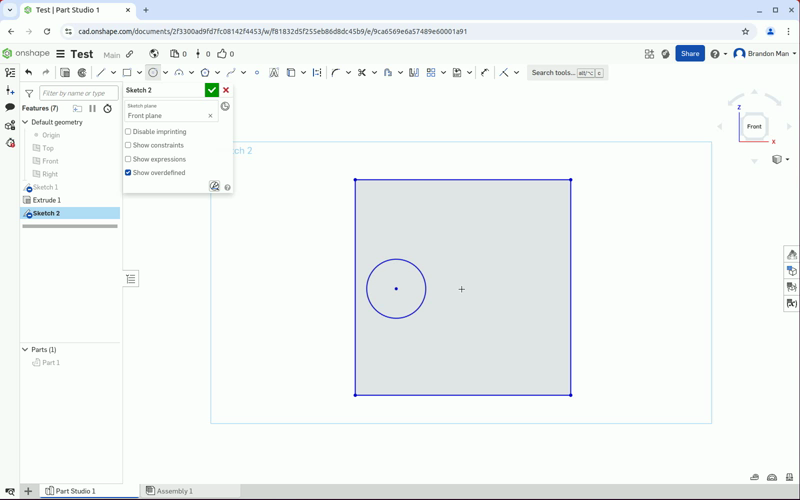
click(461, 288)
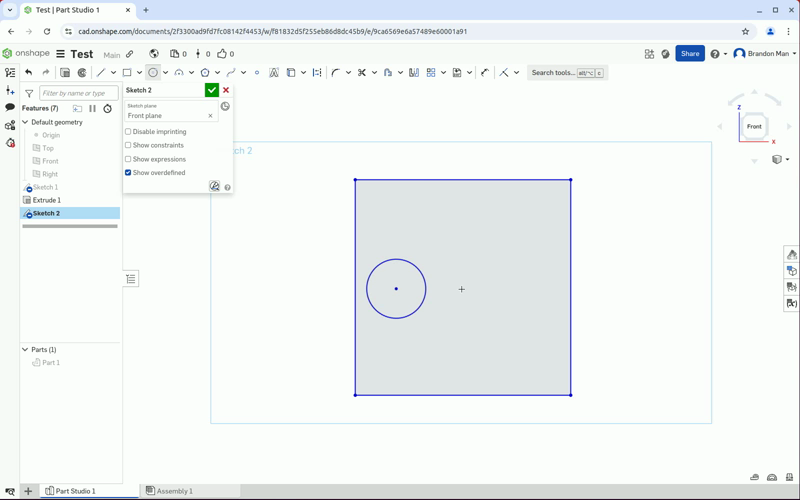
key_up(shift)
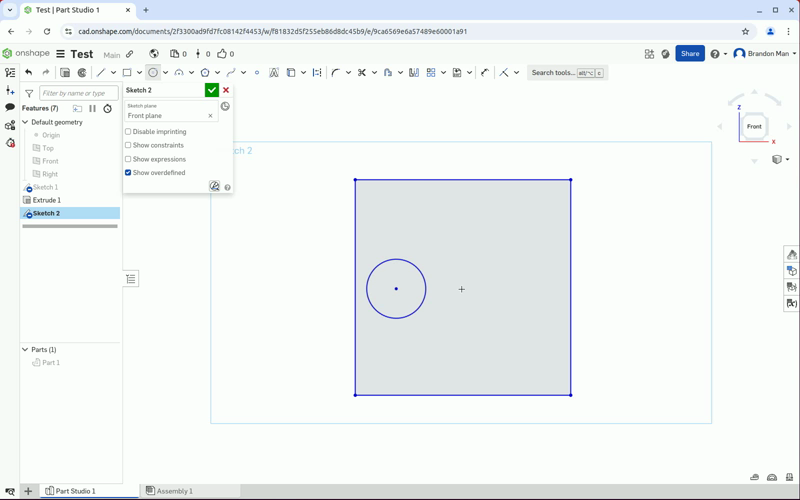
mouse_move(493, 288)
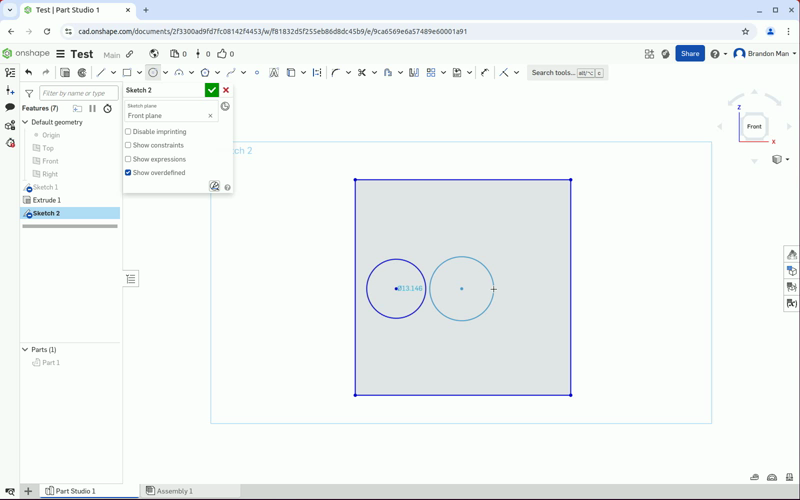
click(493, 288)
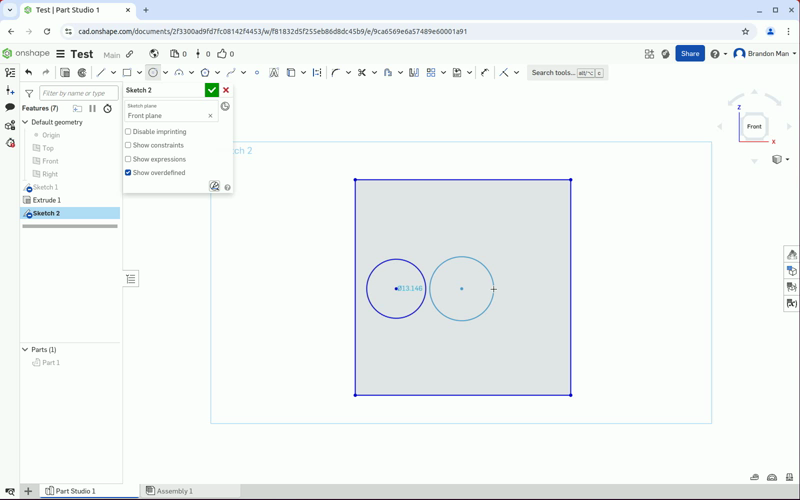
key(esc)
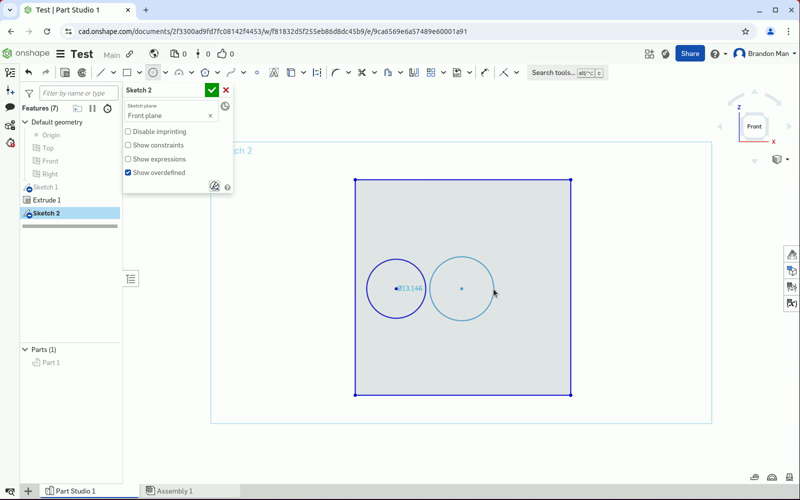
key(c)
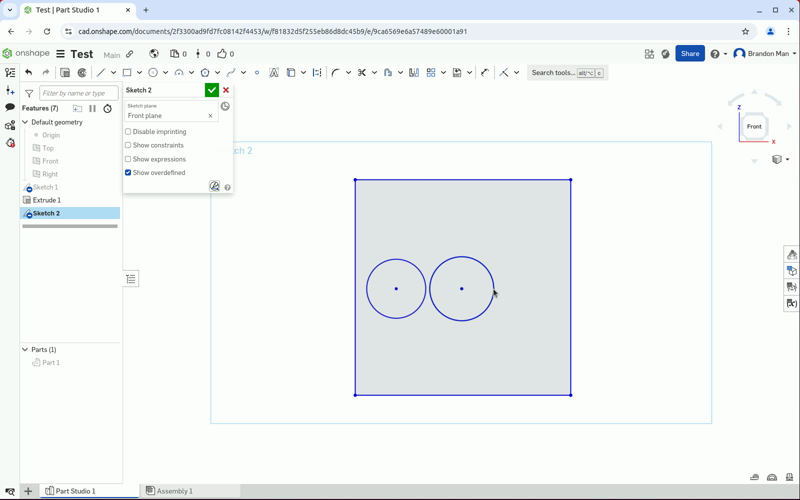
key_down(shift)
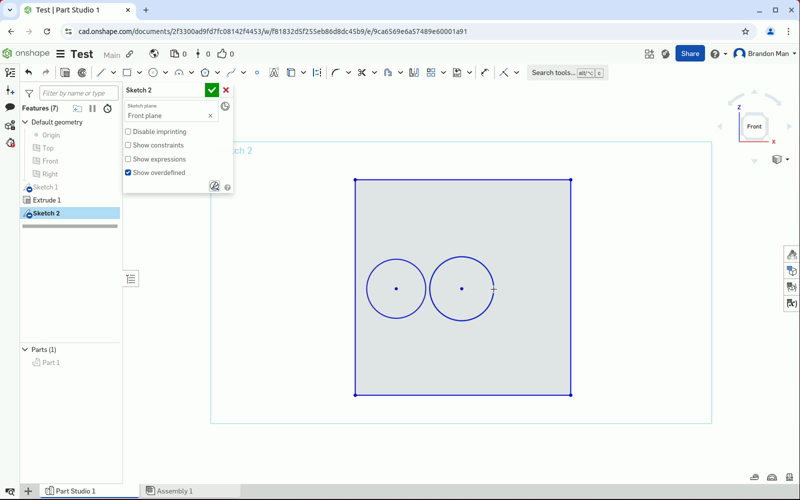
mouse_move(461, 354)
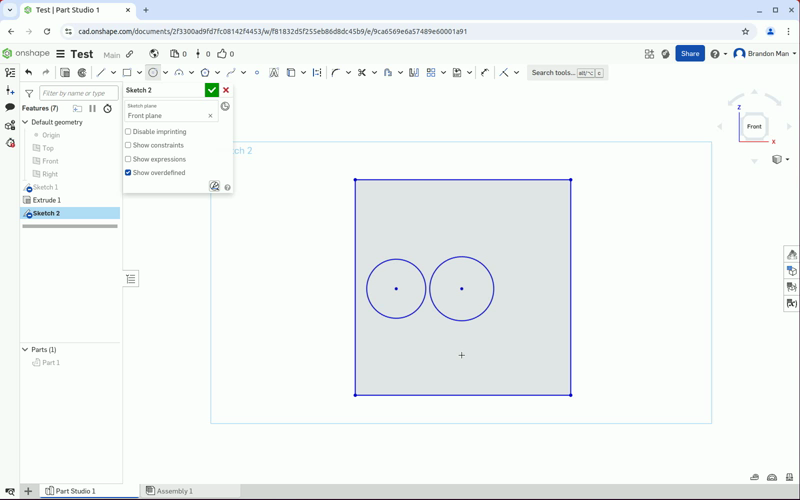
click(461, 354)
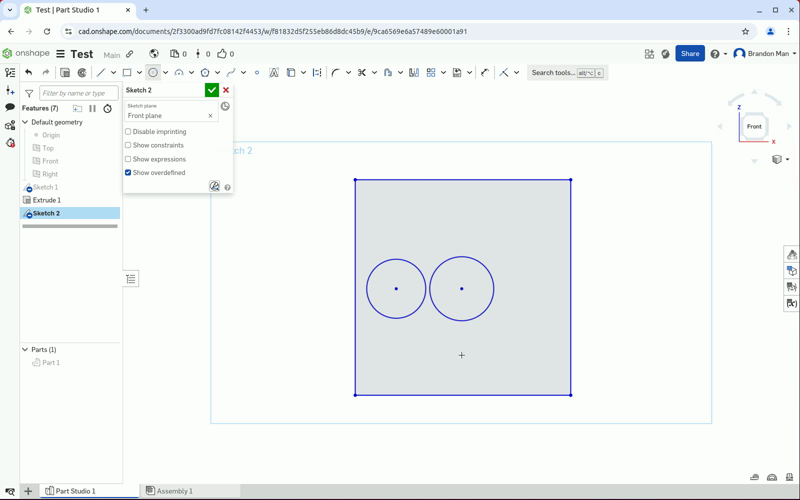
key_up(shift)
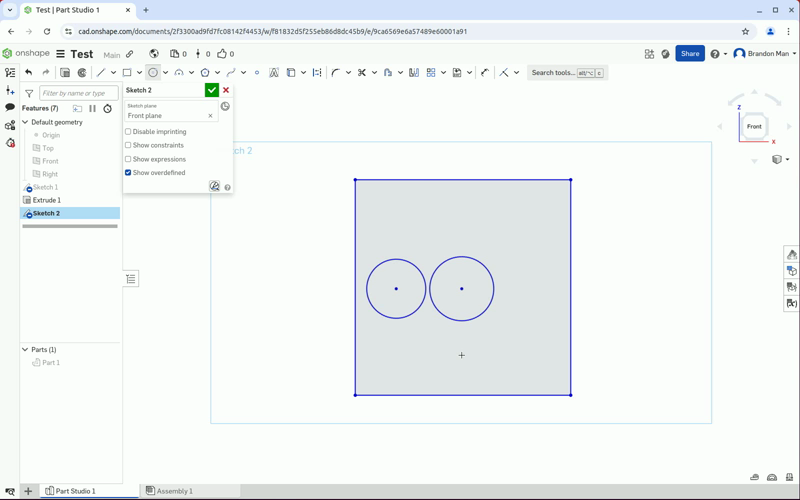
mouse_move(491, 354)
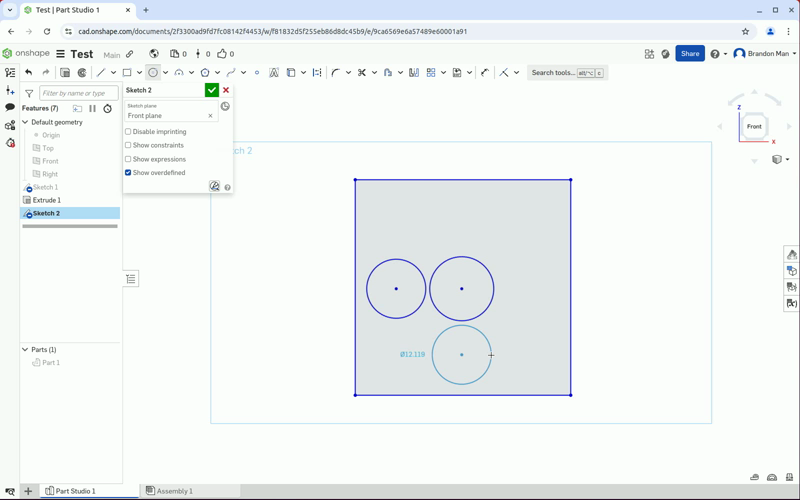
click(491, 354)
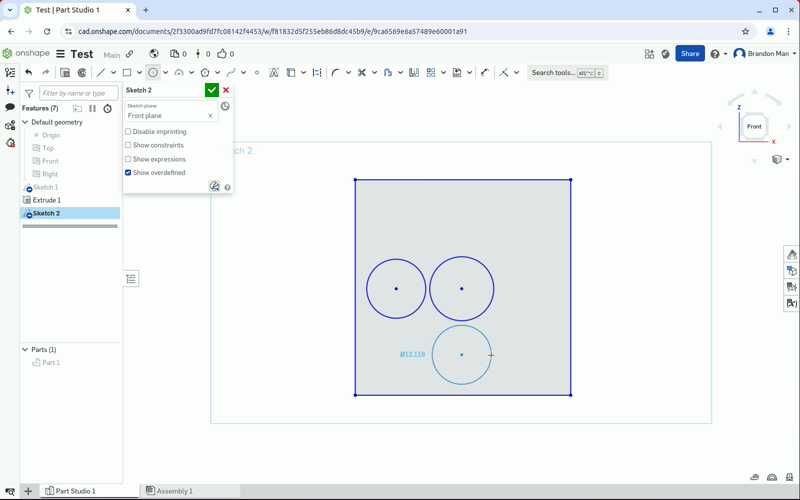
key(esc)
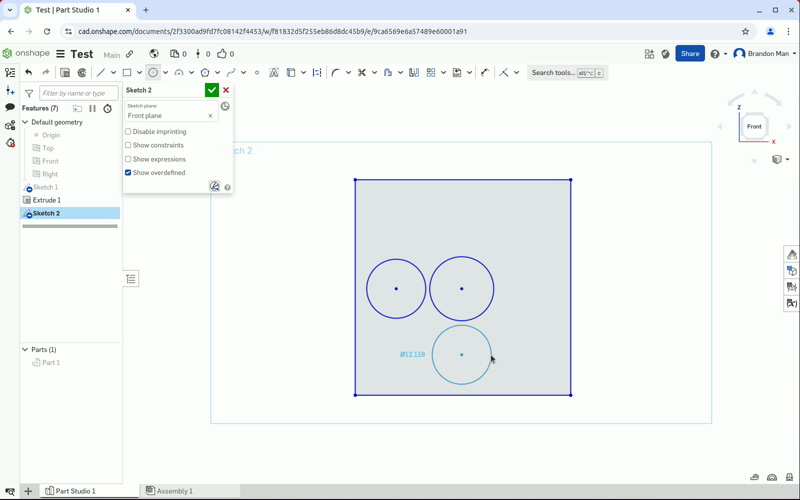
key(c)
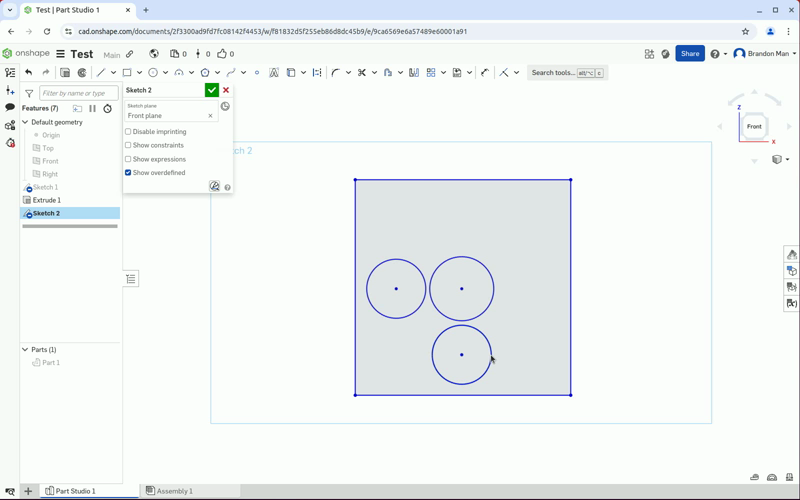
key_down(shift)
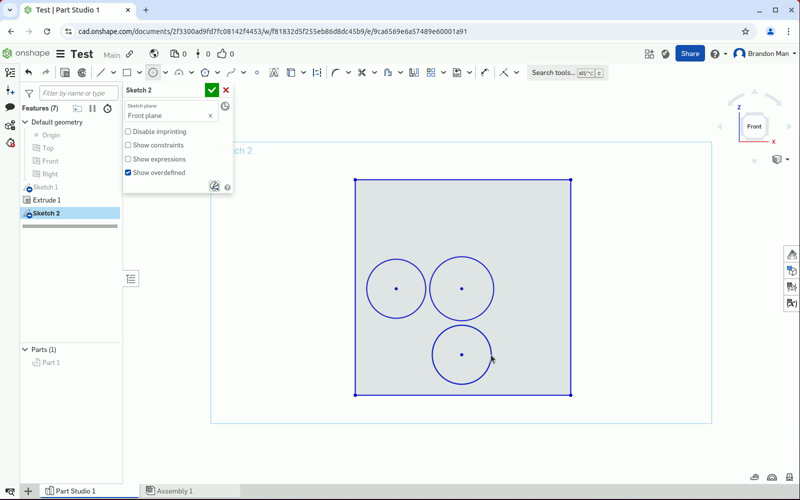
mouse_move(461, 220)
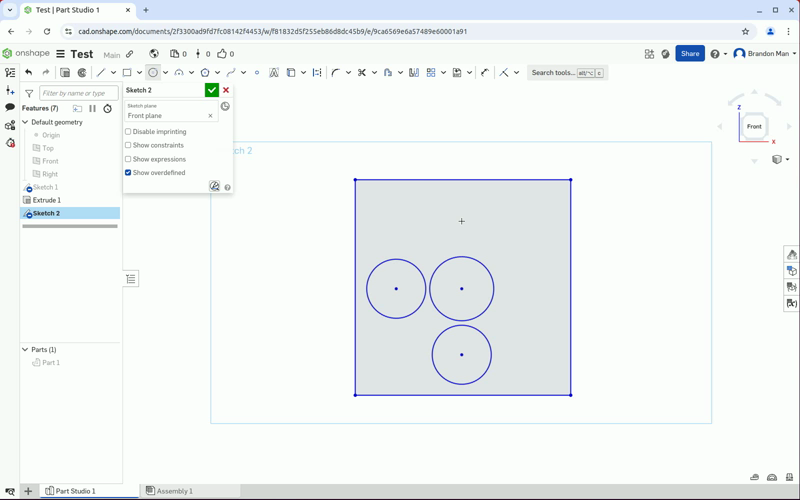
click(461, 220)
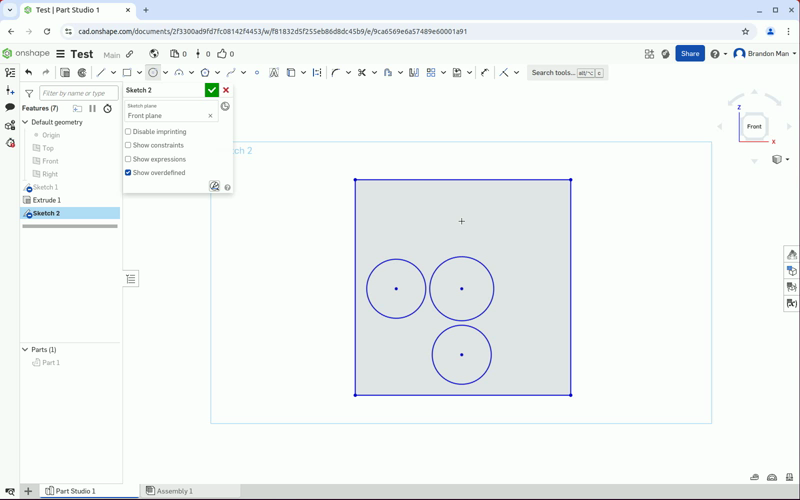
key_up(shift)
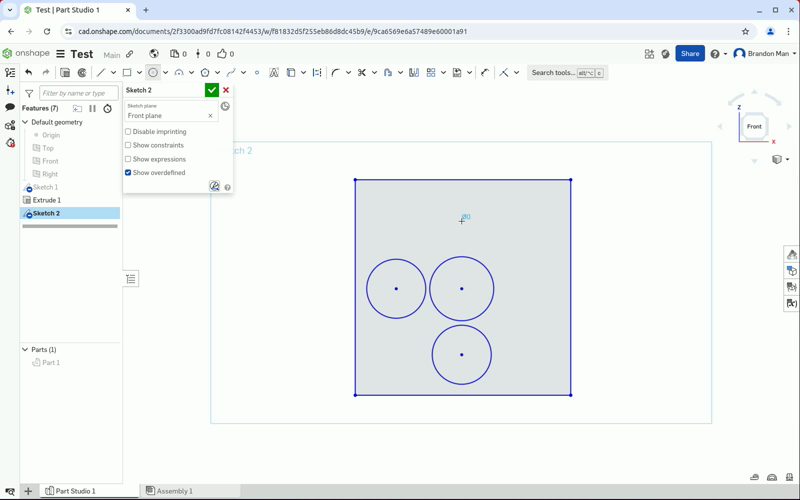
mouse_move(491, 220)
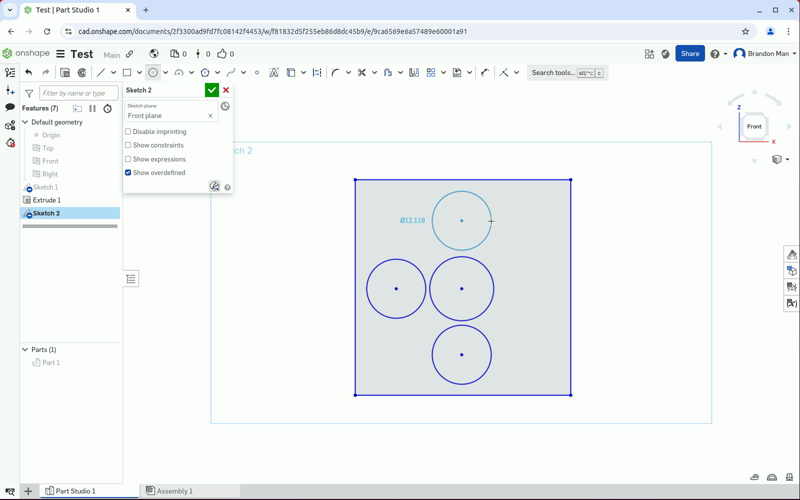
click(491, 220)
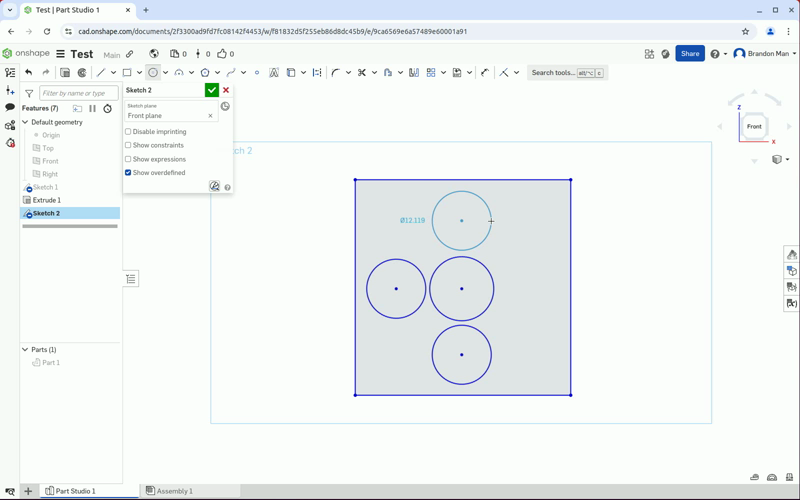
key(esc)
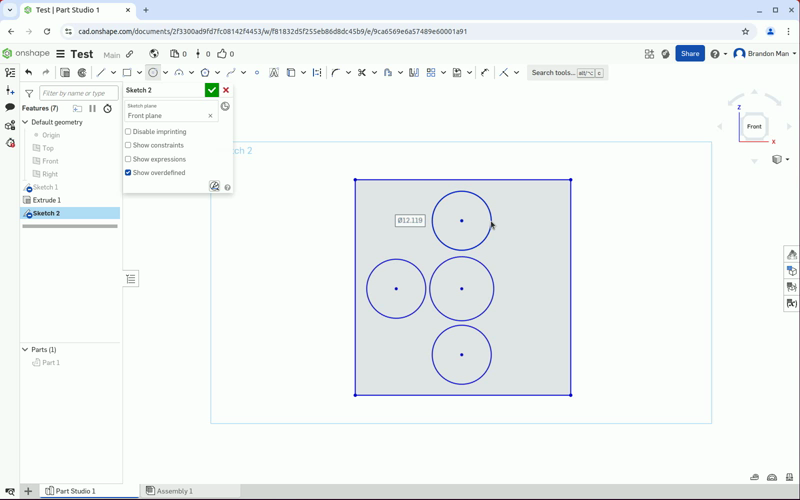
key(c)
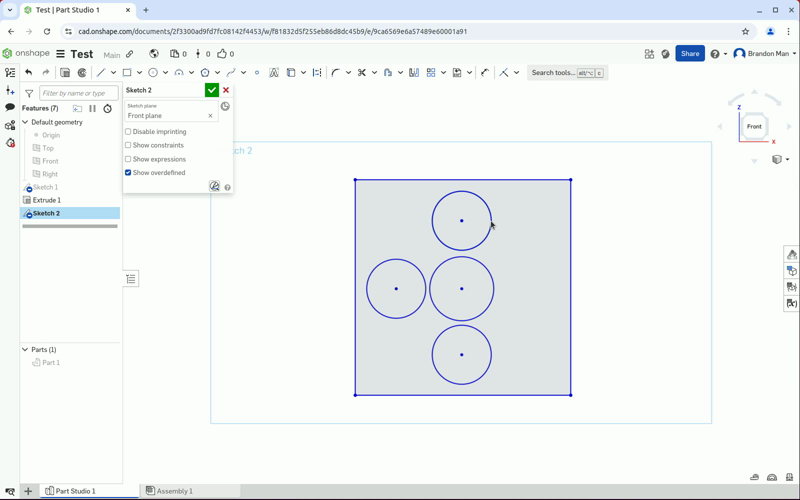
key_down(shift)
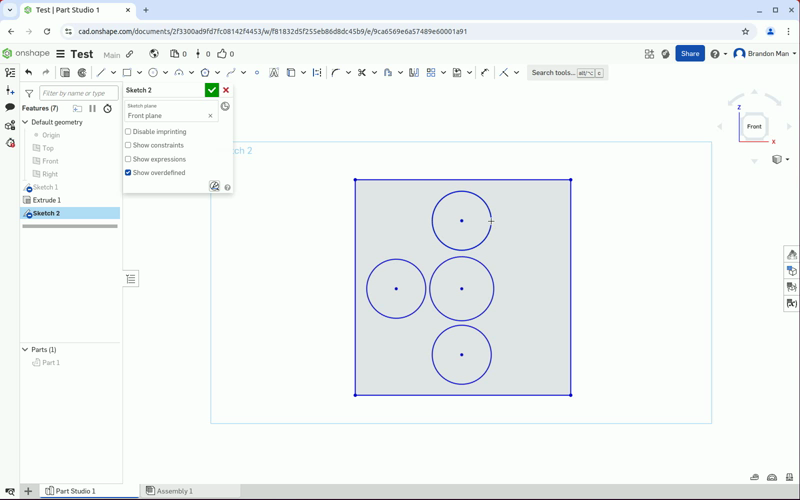
mouse_move(530, 288)
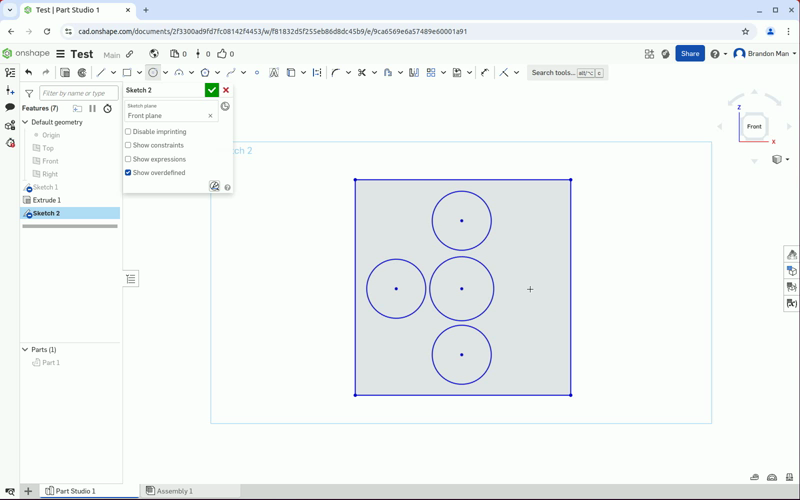
click(530, 288)
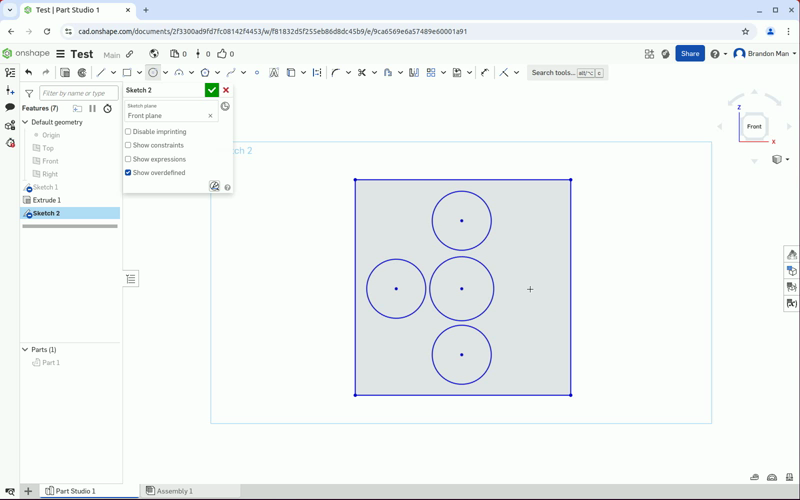
key_up(shift)
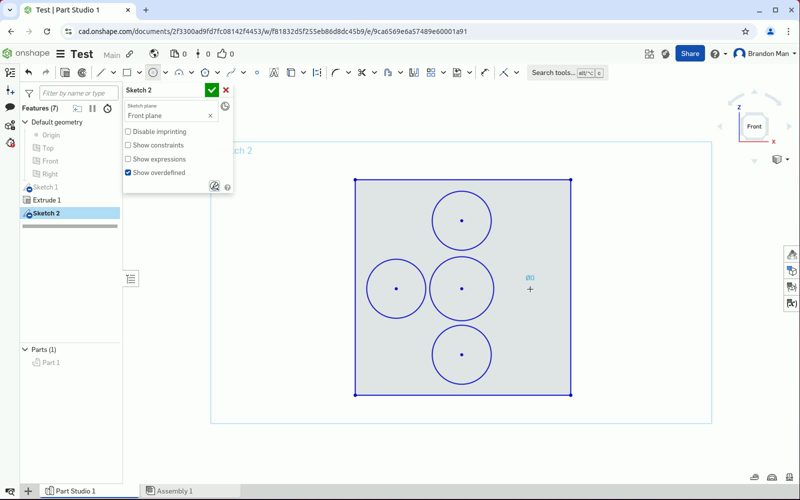
mouse_move(559, 288)
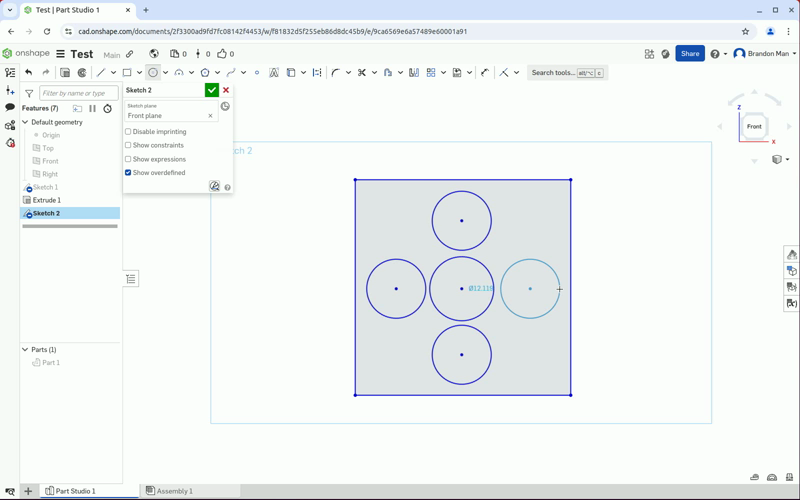
click(559, 288)
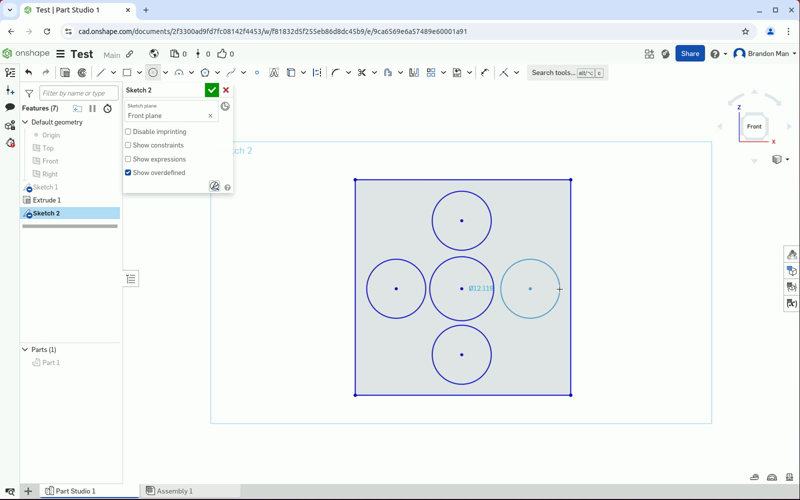
key(esc)
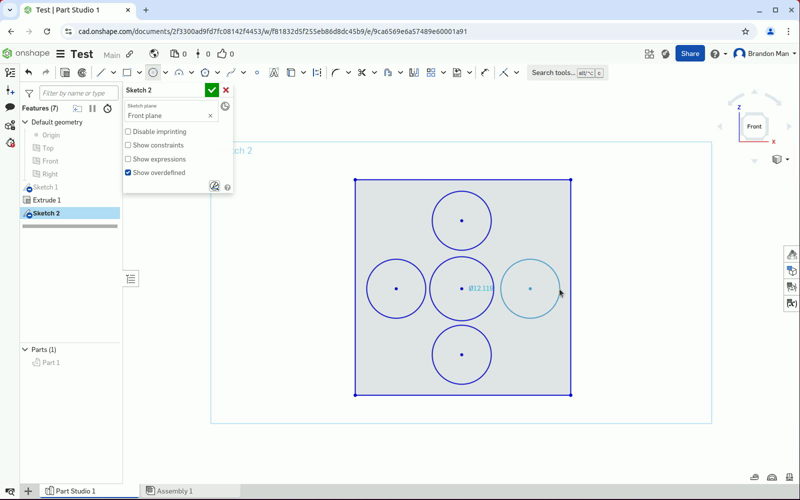
mouse_move(534, 363)
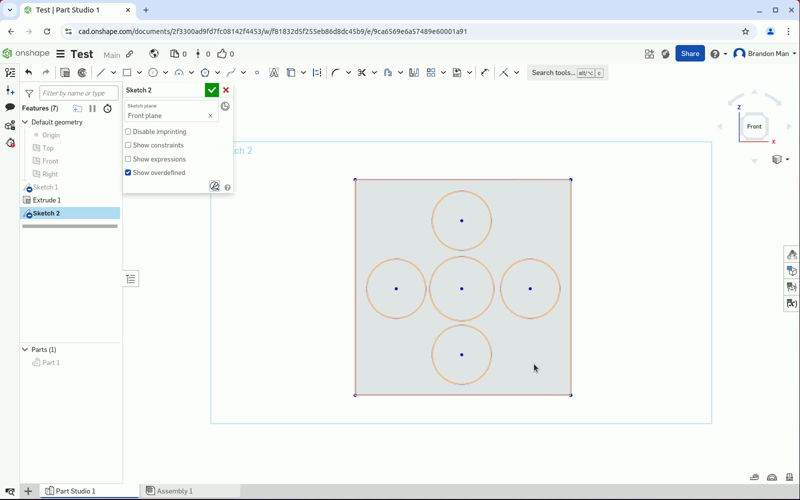
click(534, 363)
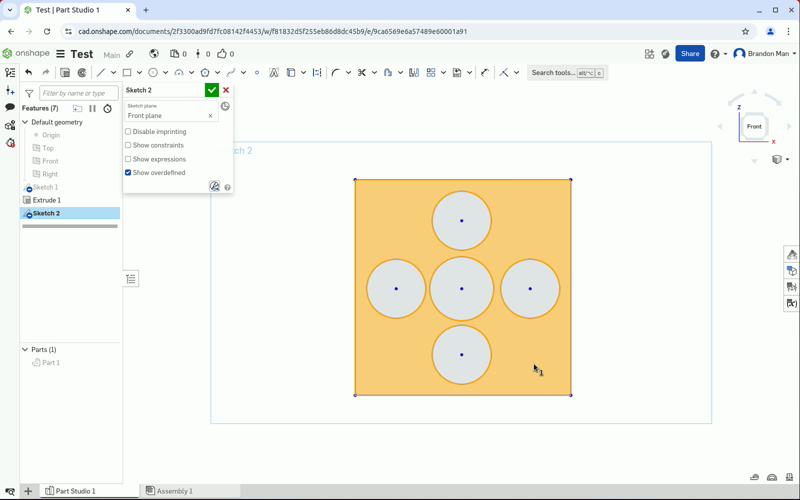
mouse_move(73, 352)
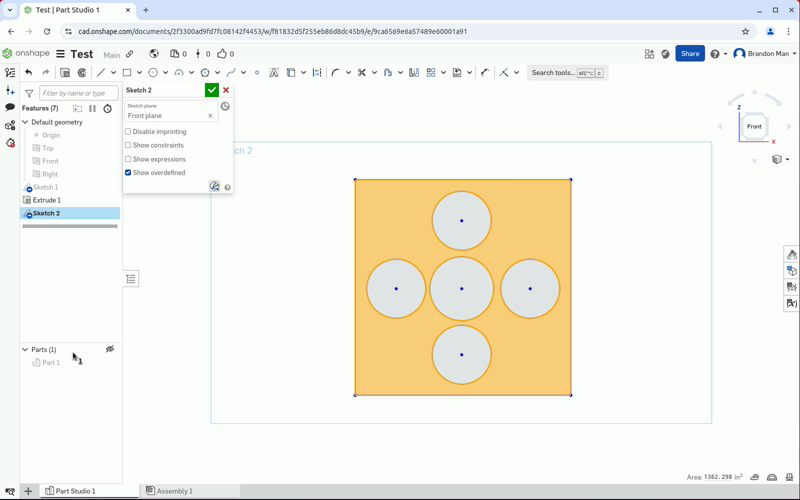
key(shift+y)
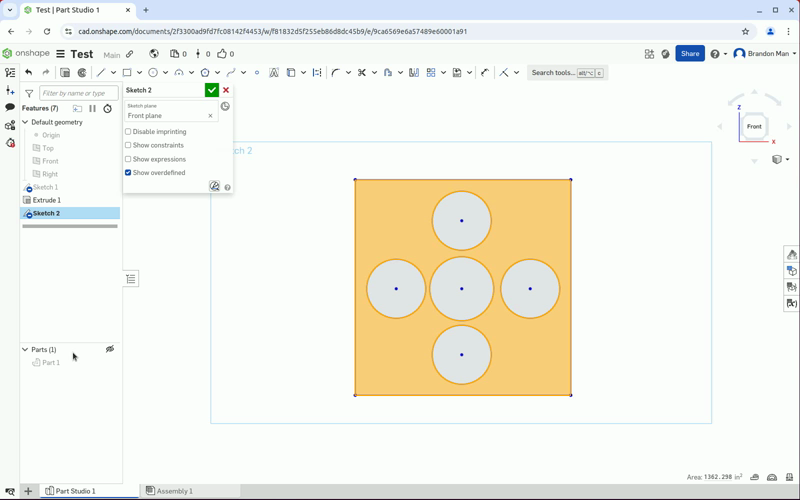
key(shift+e)
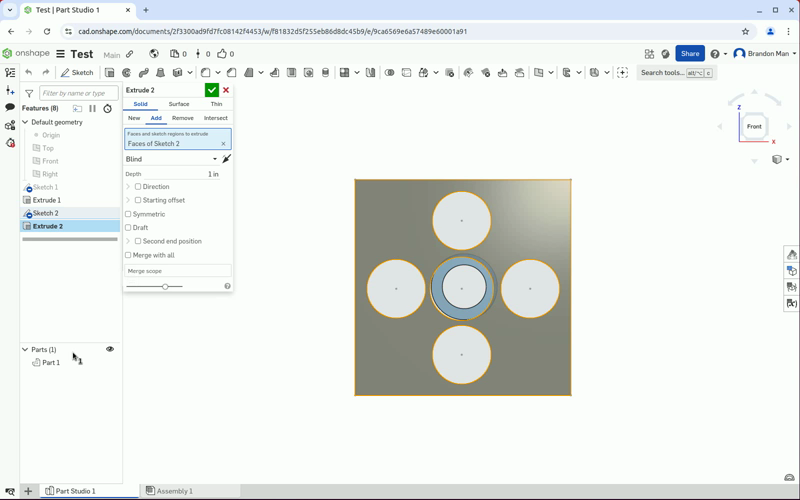
mouse_move(143, 106)
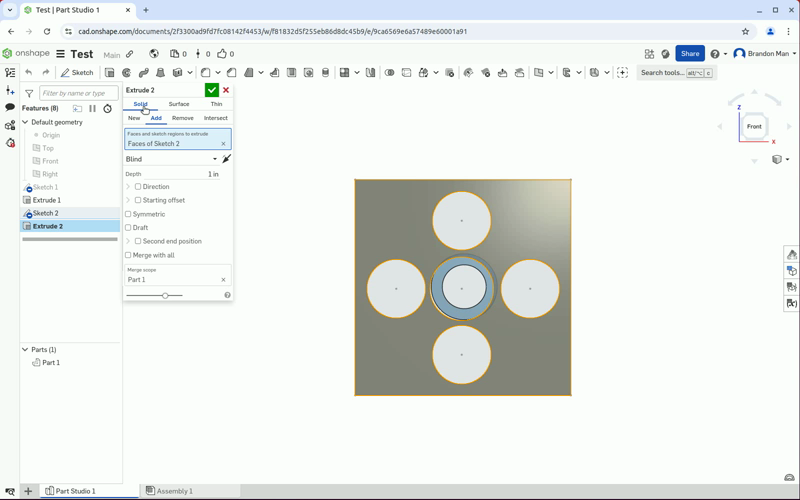
click(143, 106)
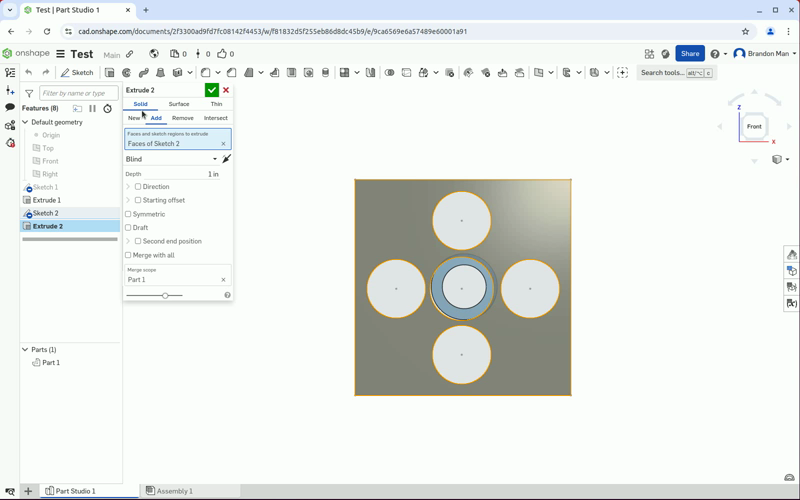
mouse_move(137, 120)
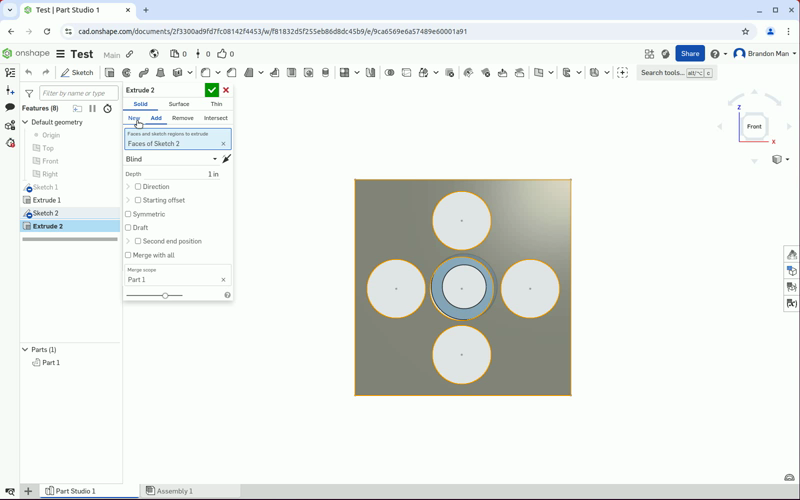
click(137, 120)
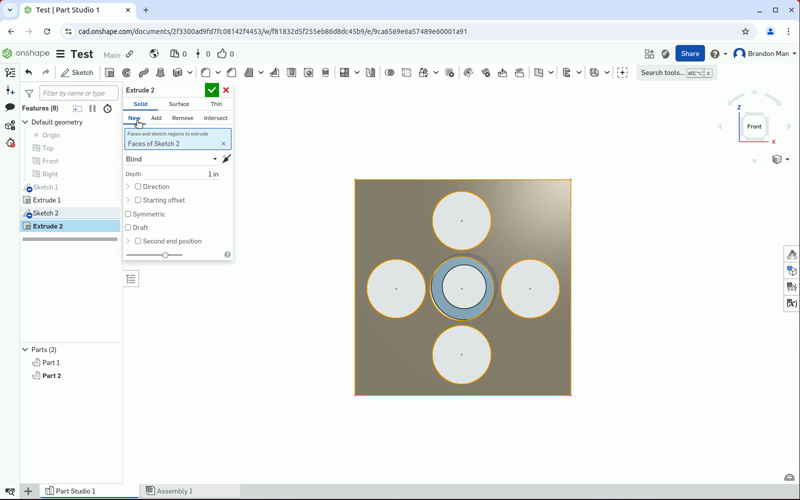
key(tab, 4)
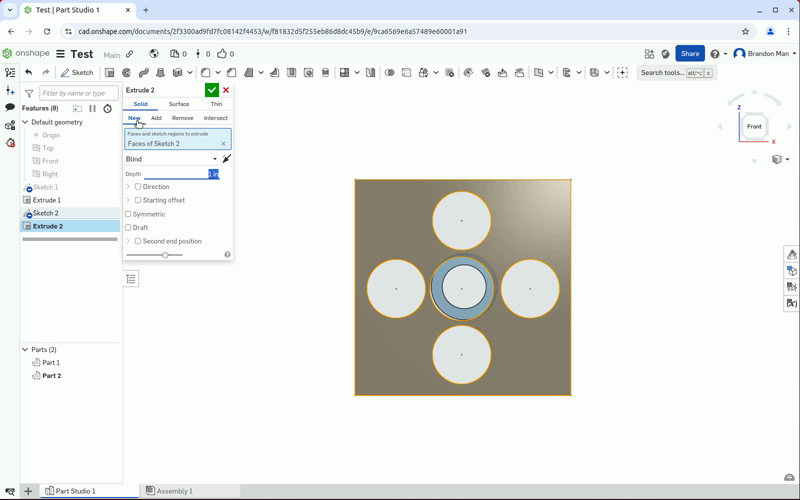
text(3.37)
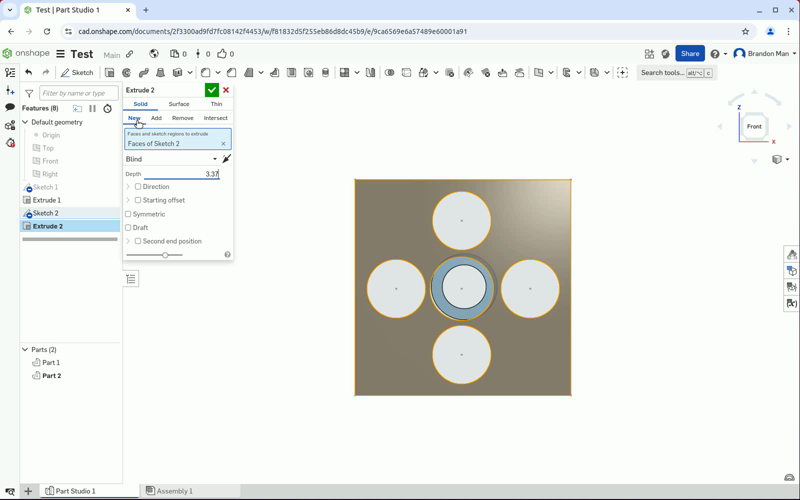
key(enter)
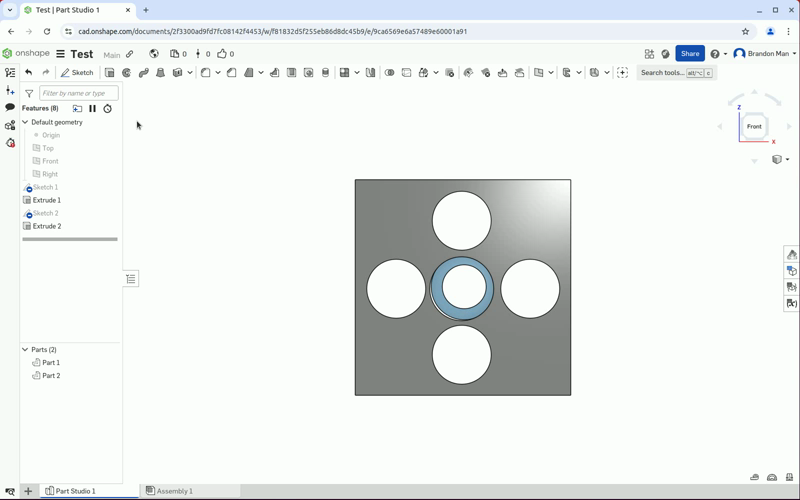
key(shift+h)
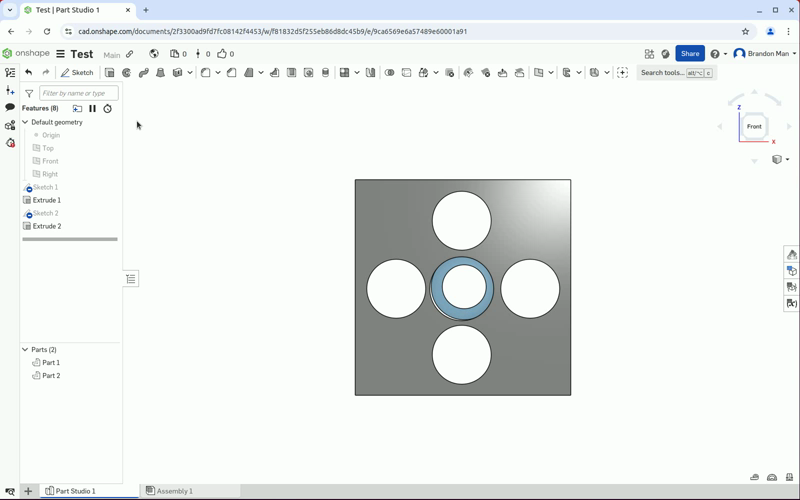
key(shift+h)
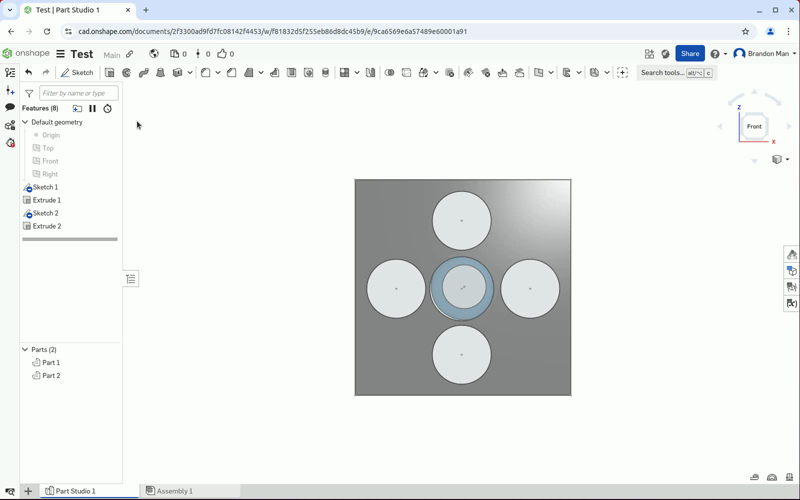
key(shift+7)
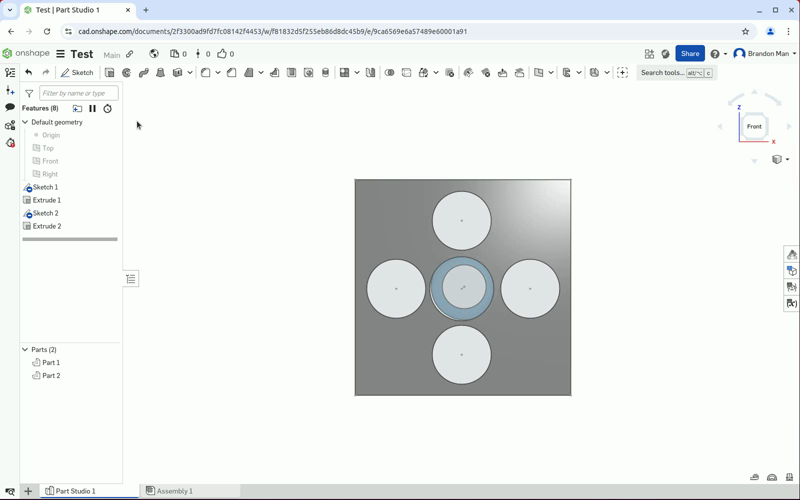
key(left, 2)
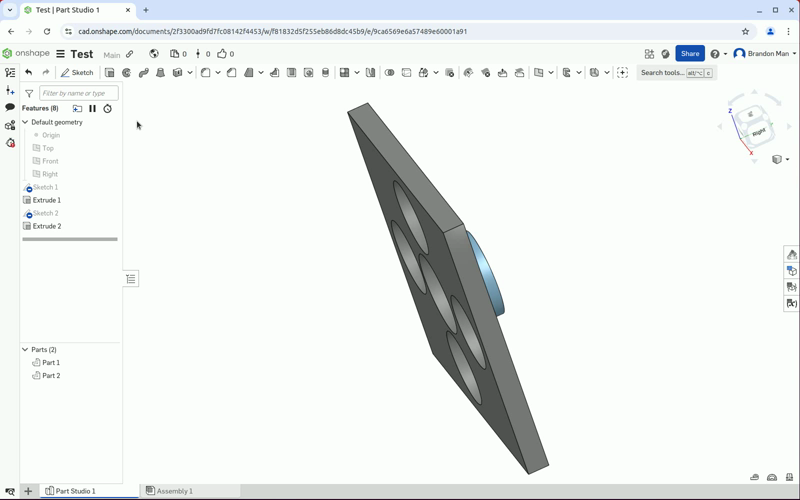
key(down, 2)
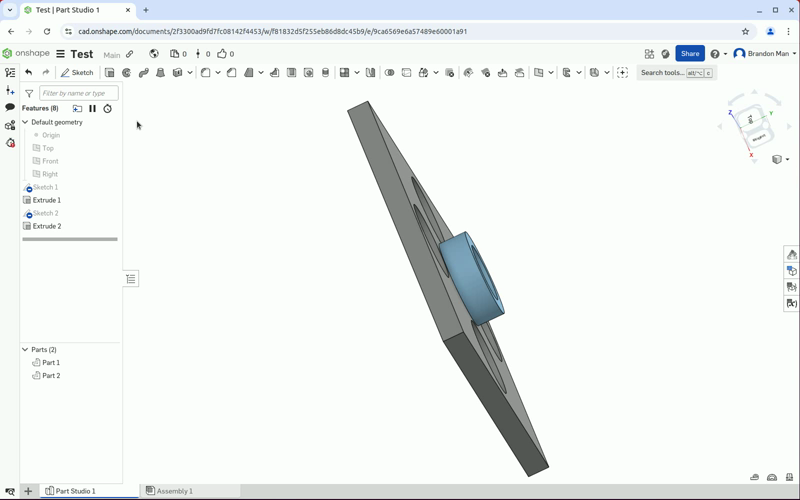
key(up, 2)
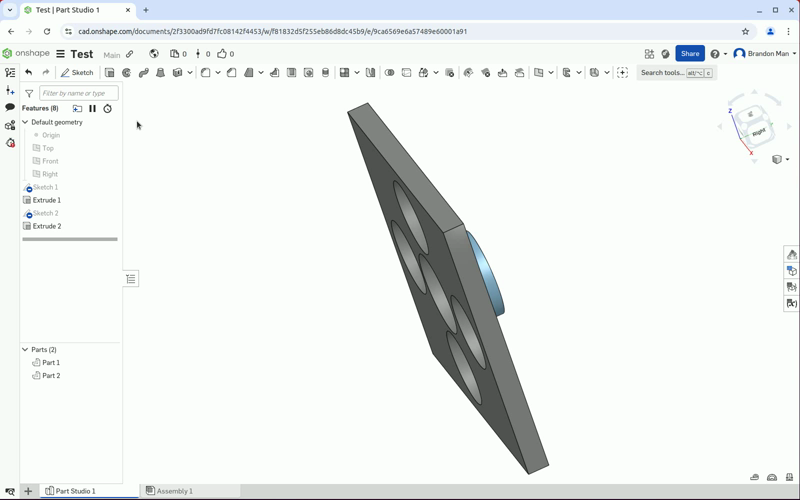
key(right, 2)
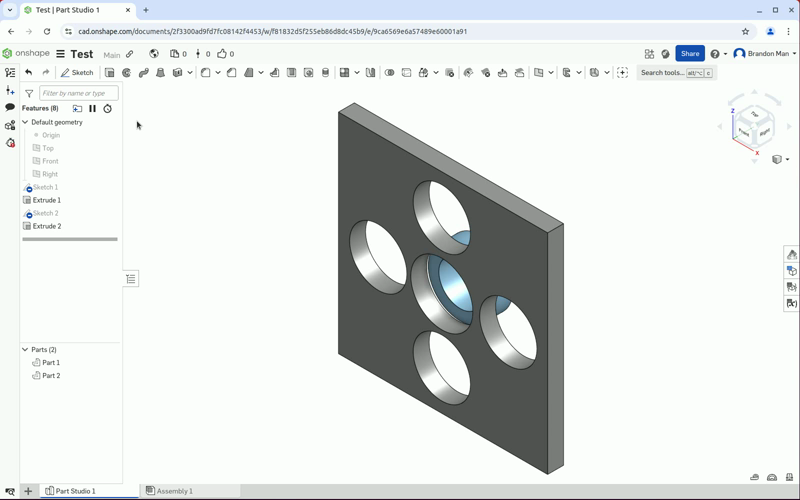
mouse_move(73, 189)
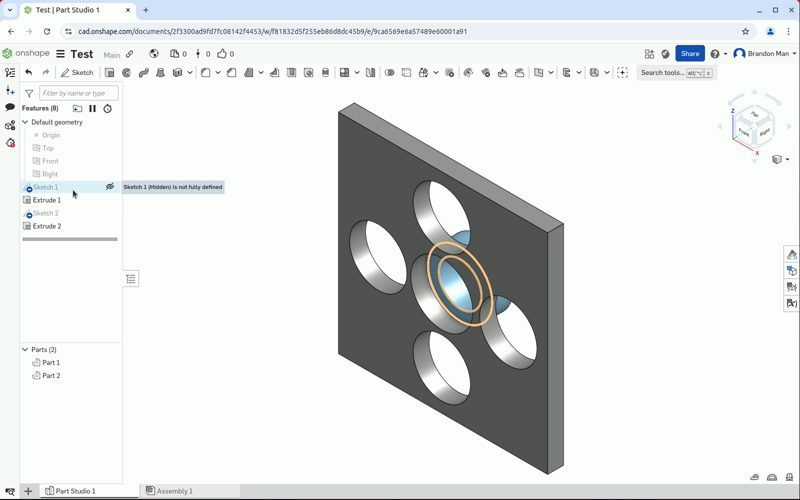
click(73, 189)